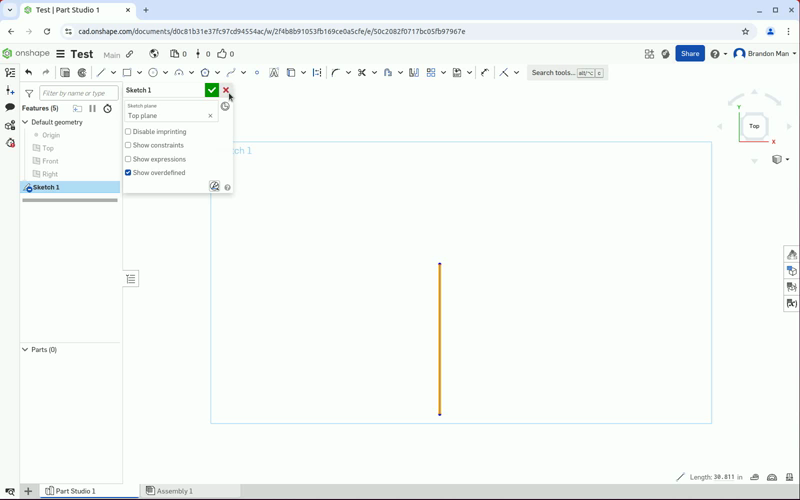
key(shift+h)
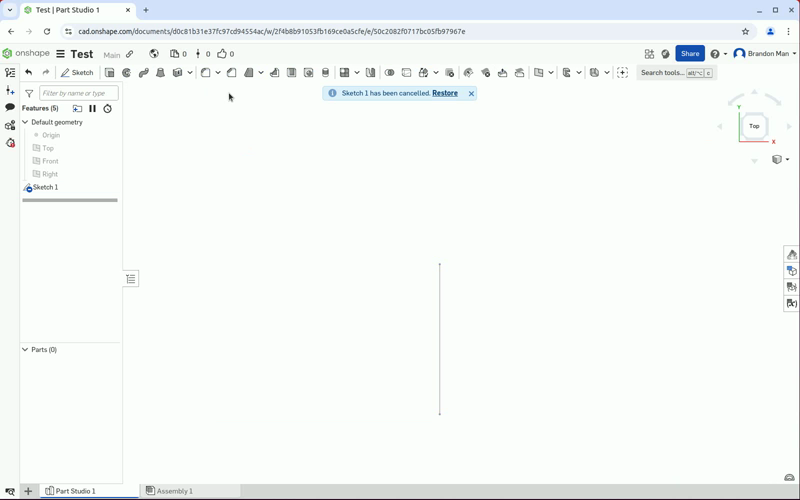
key(shift+s)
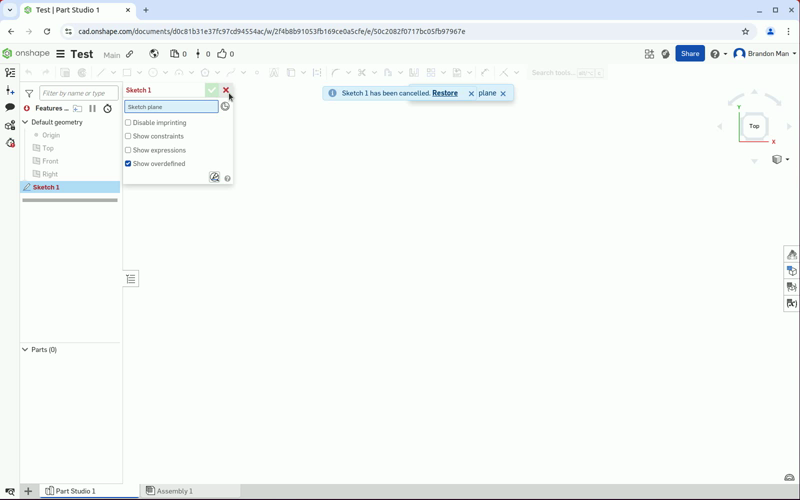
mouse_move(73, 150)
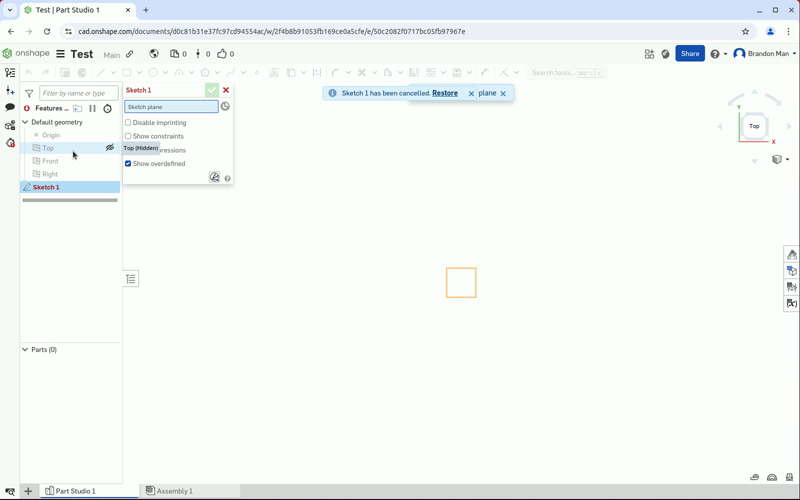
click(73, 150)
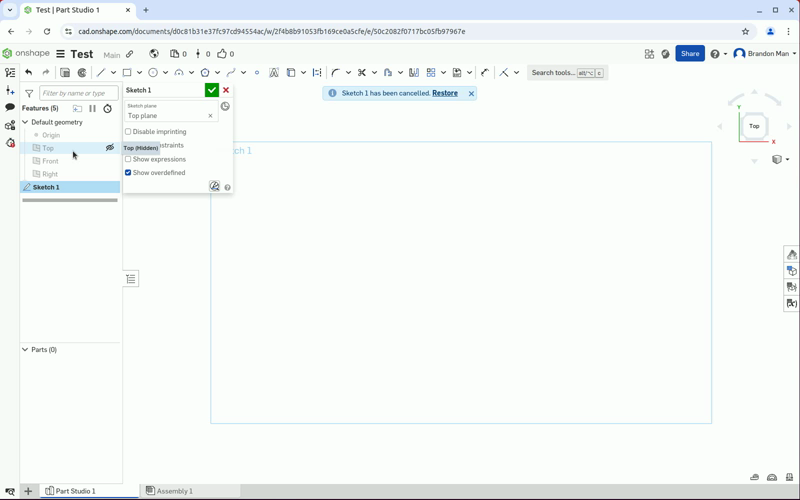
mouse_move(73, 352)
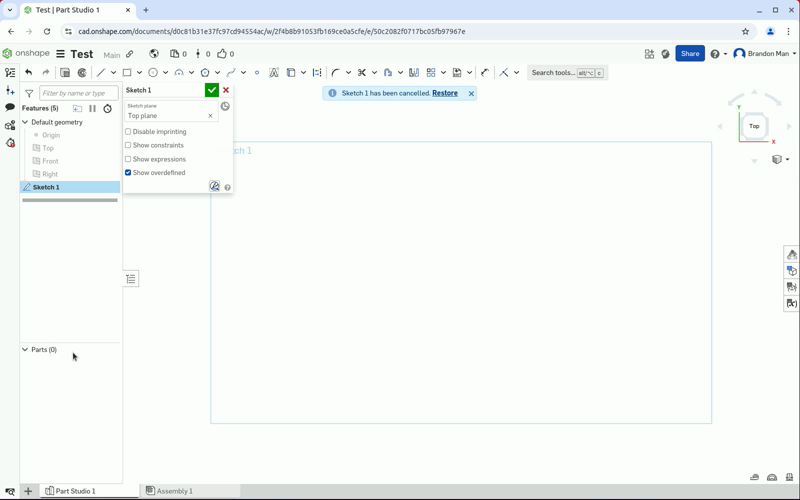
key(y)
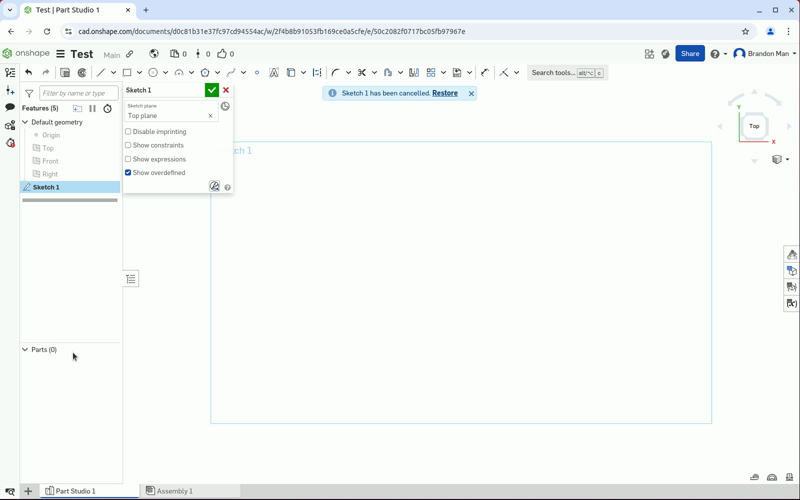
key(c)
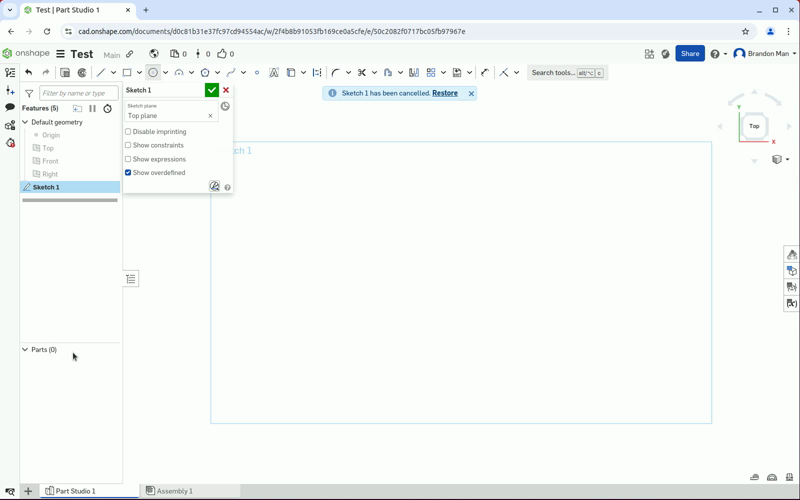
key_down(shift)
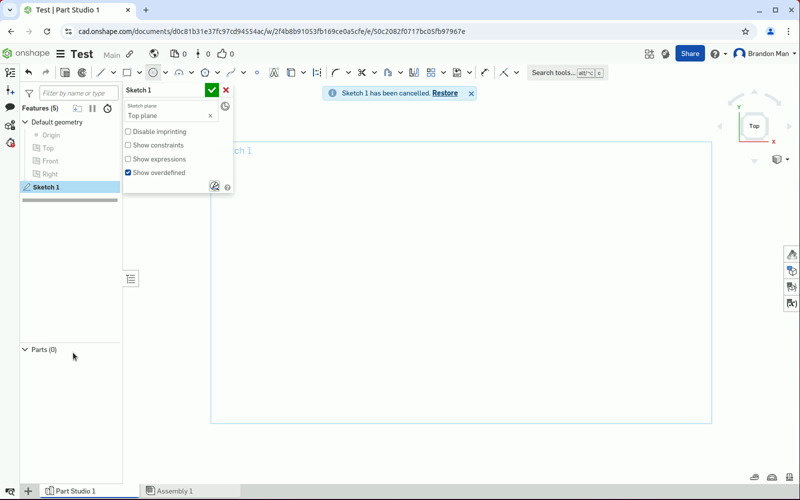
mouse_move(461, 282)
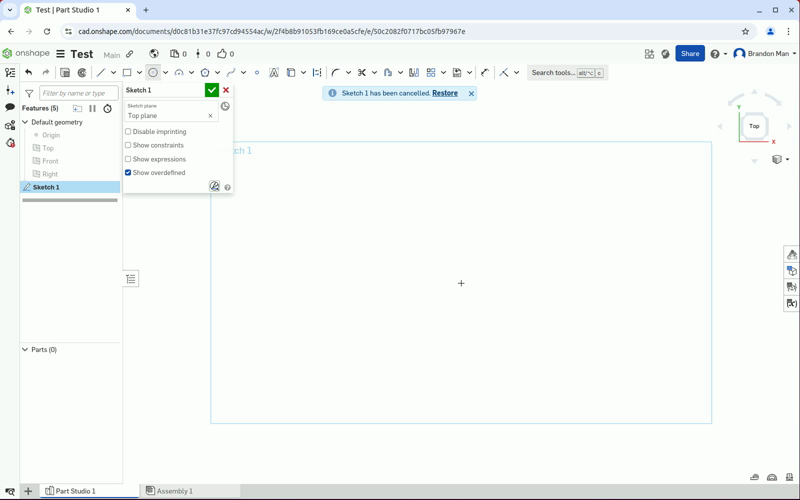
click(461, 282)
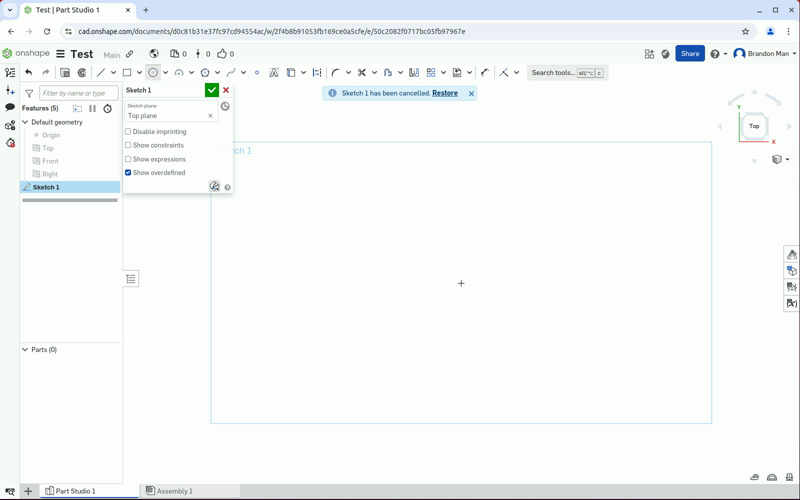
key_up(shift)
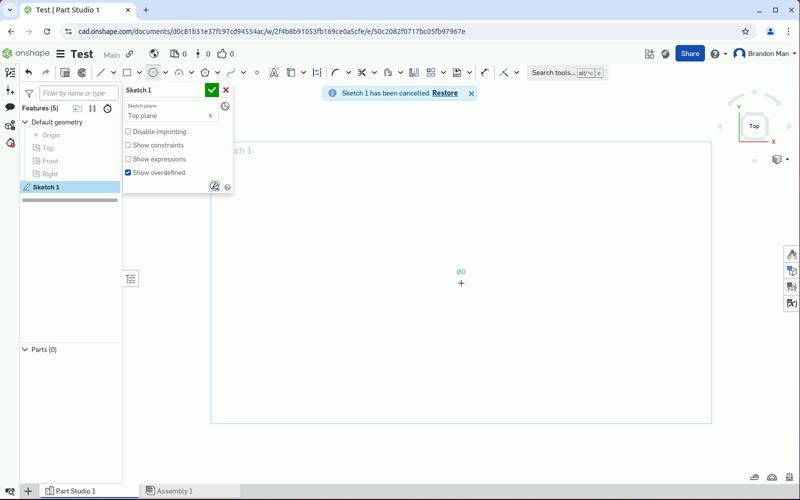
mouse_move(572, 282)
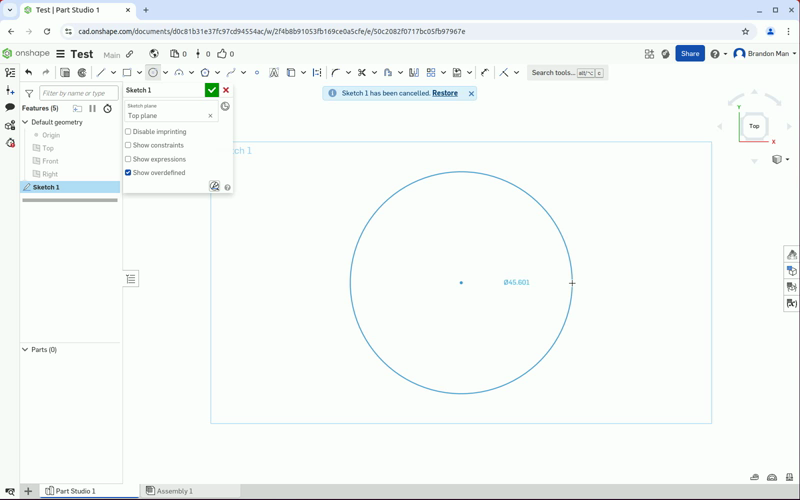
click(572, 282)
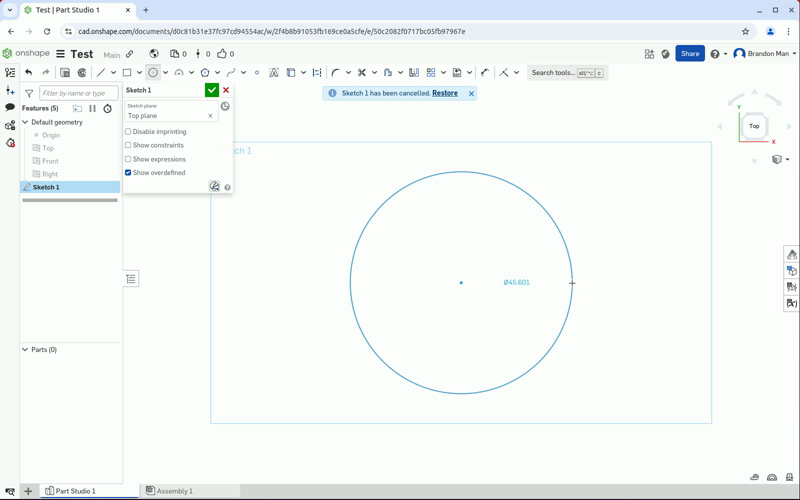
key(esc)
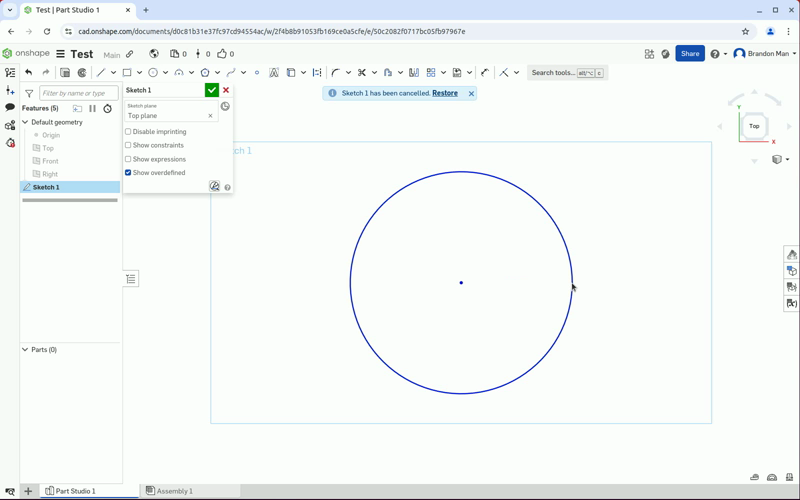
mouse_move(470, 248)
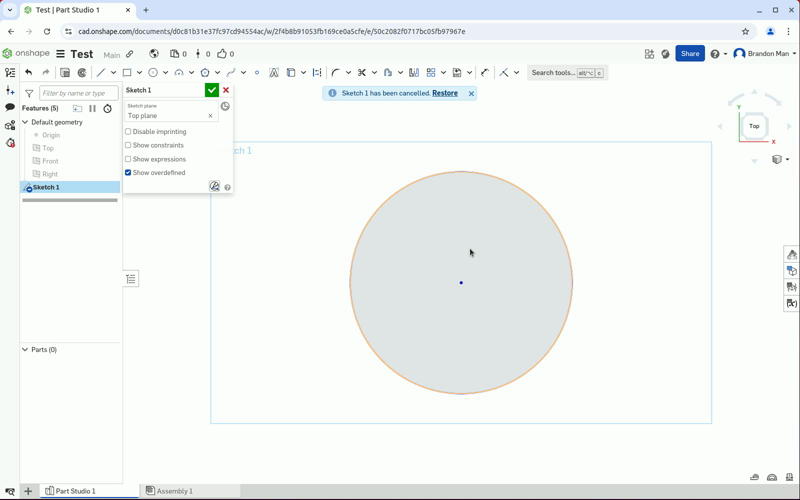
click(470, 248)
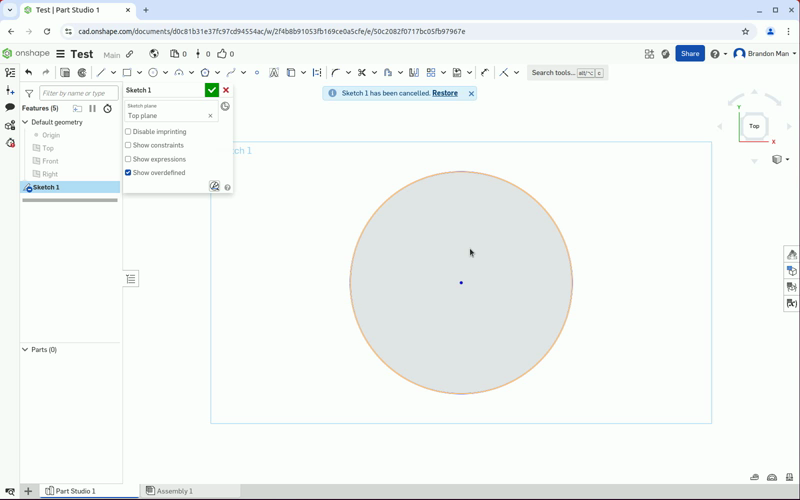
mouse_move(73, 352)
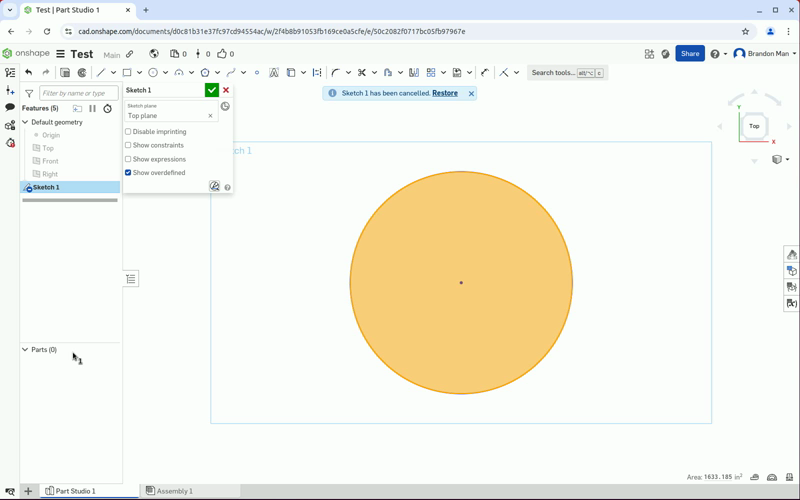
key(shift+y)
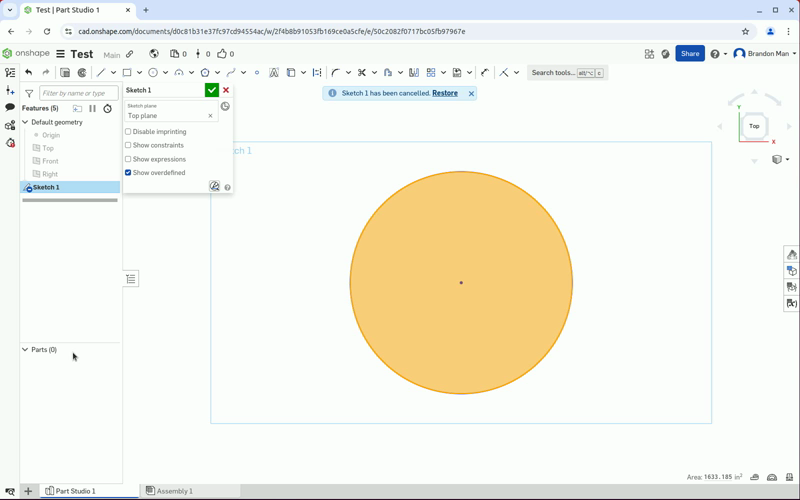
key(shift+e)
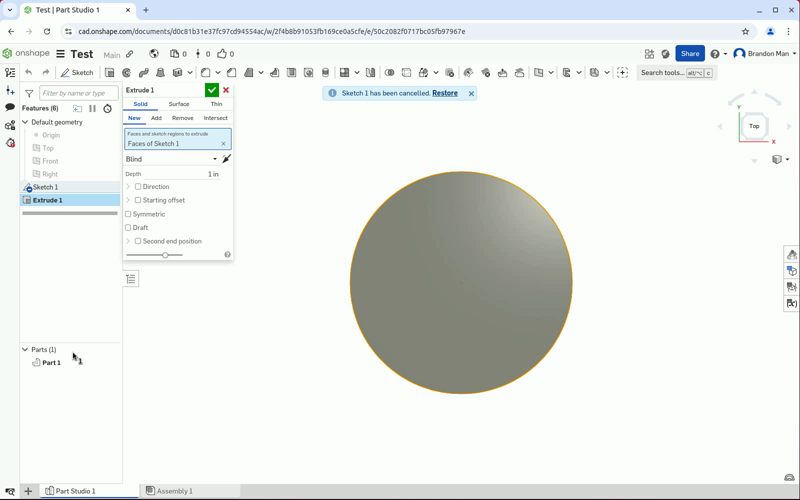
mouse_move(143, 106)
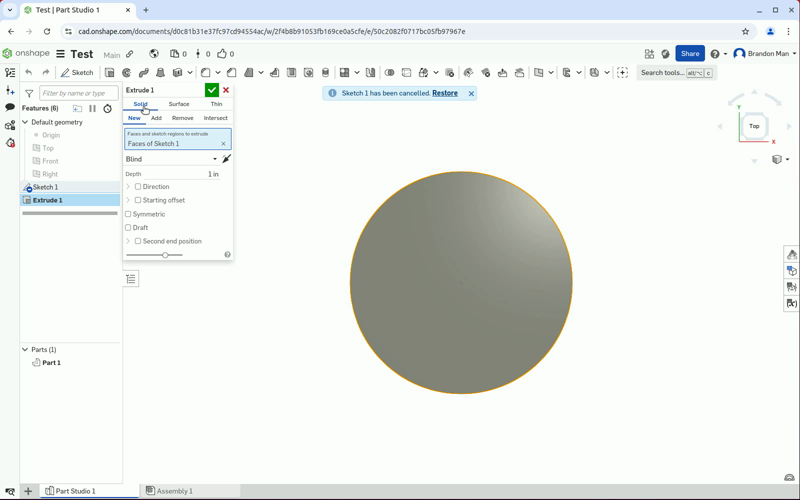
click(143, 106)
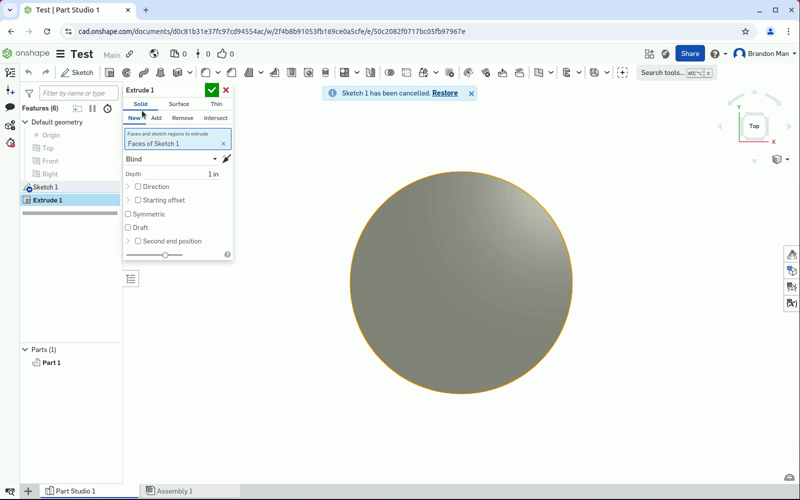
mouse_move(137, 120)
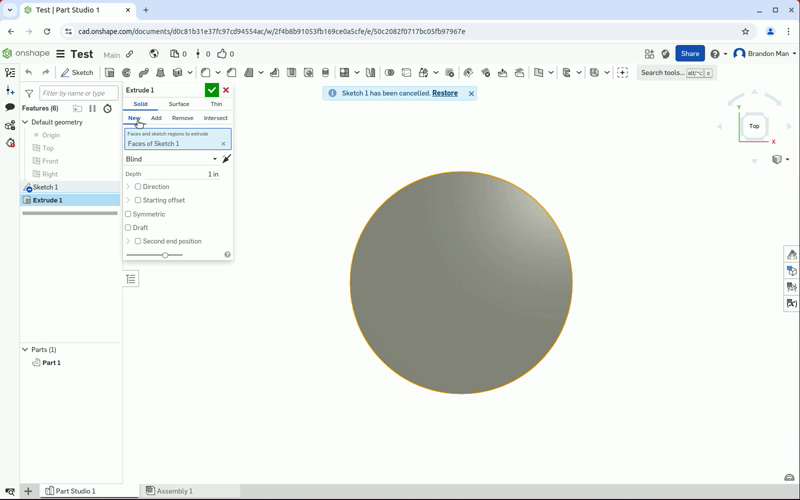
click(137, 120)
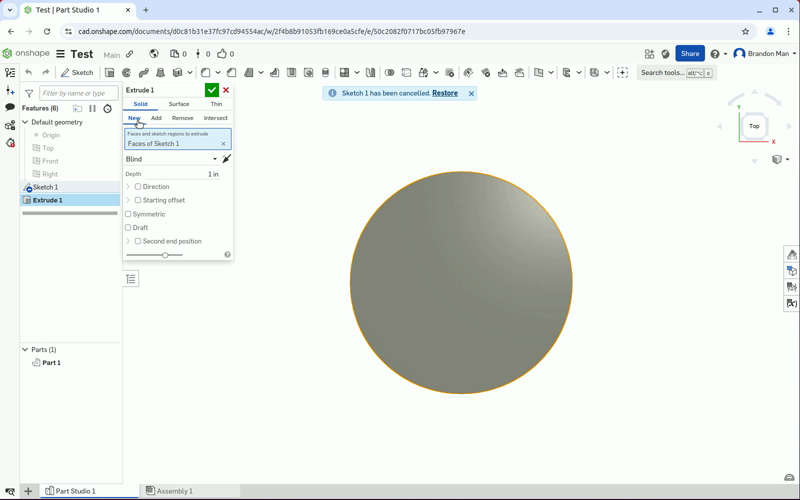
key(tab, 4)
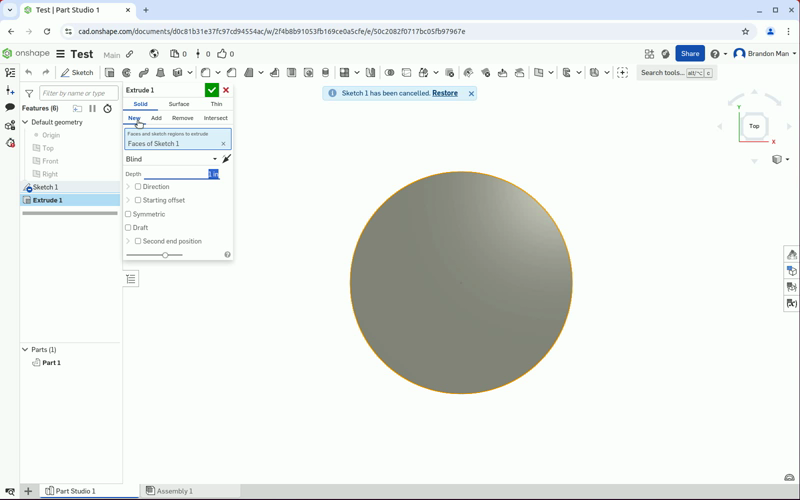
text(4.092)
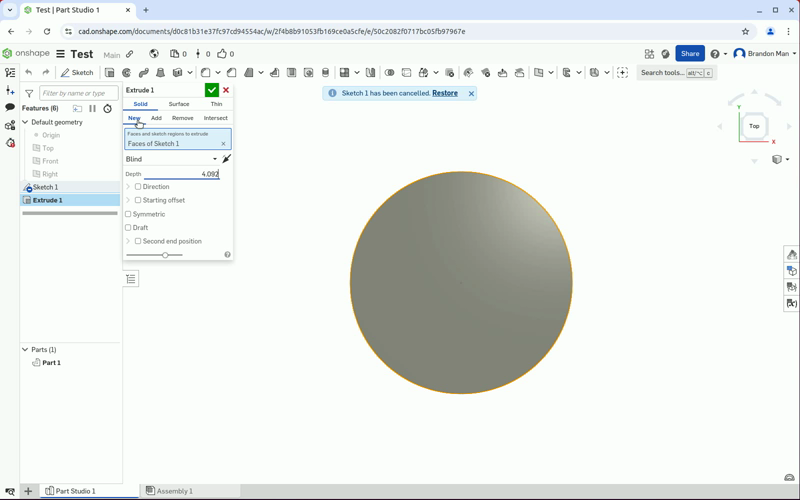
key(enter)
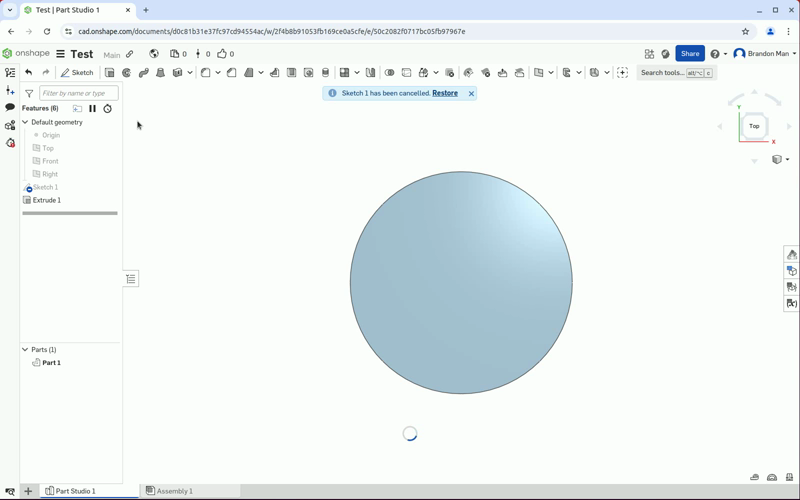
key(shift+h)
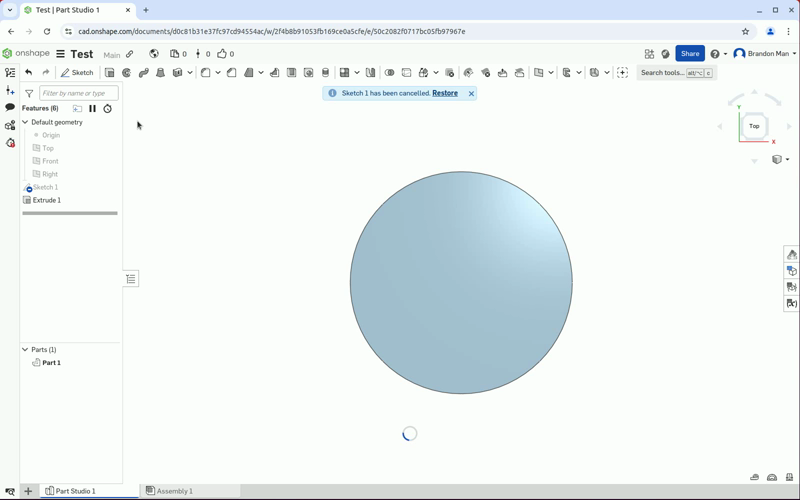
key(shift+h)
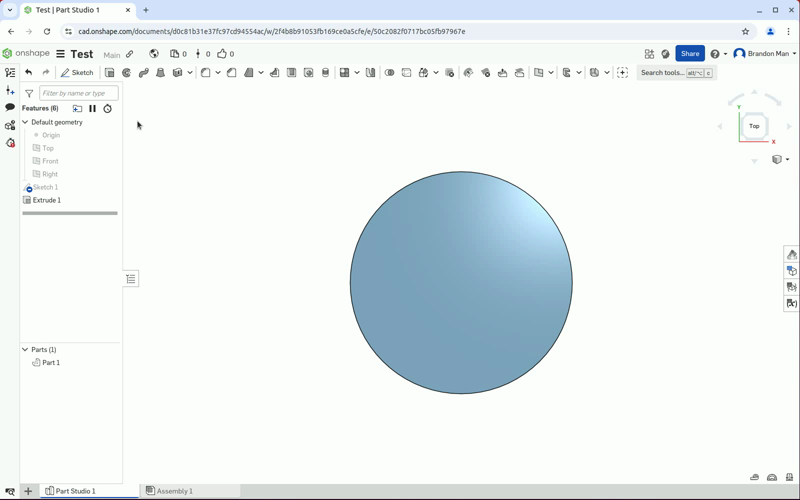
mouse_move(73, 189)
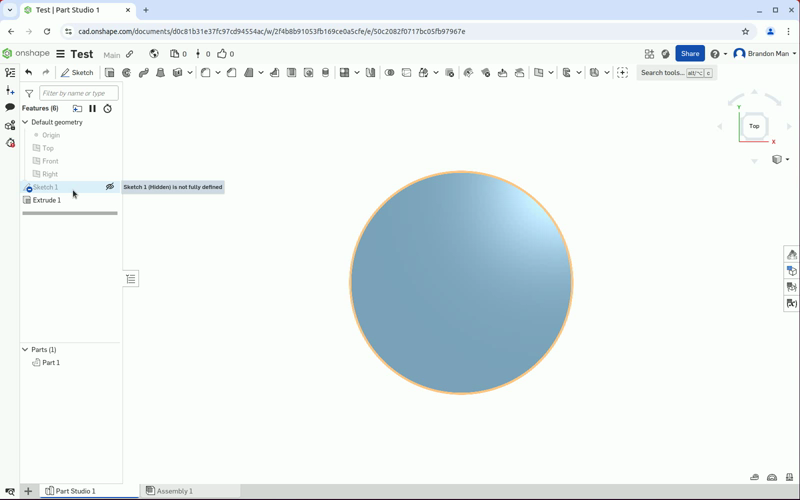
click(73, 189)
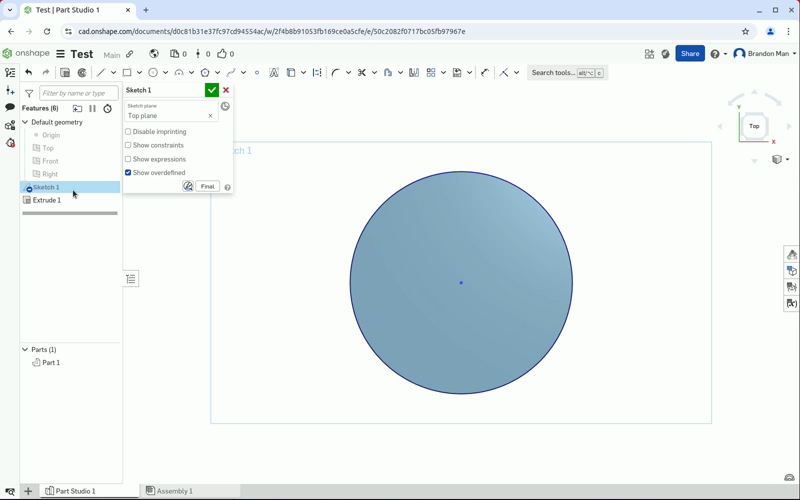
mouse_move(229, 92)
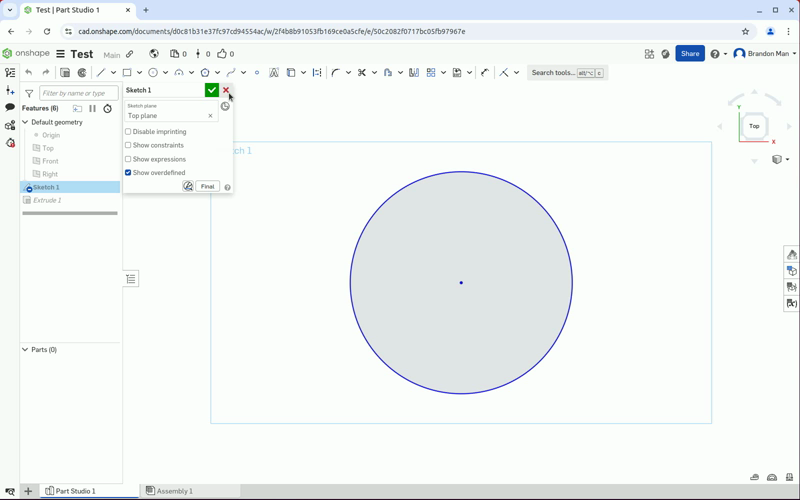
click(229, 92)
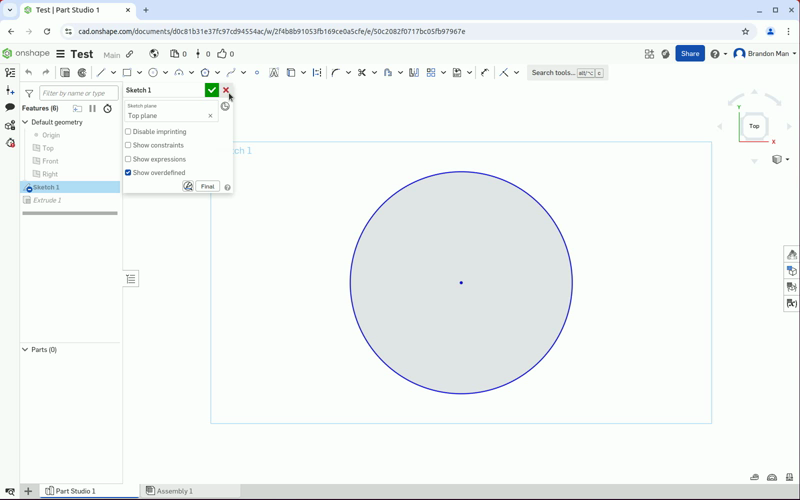
key(shift+s)
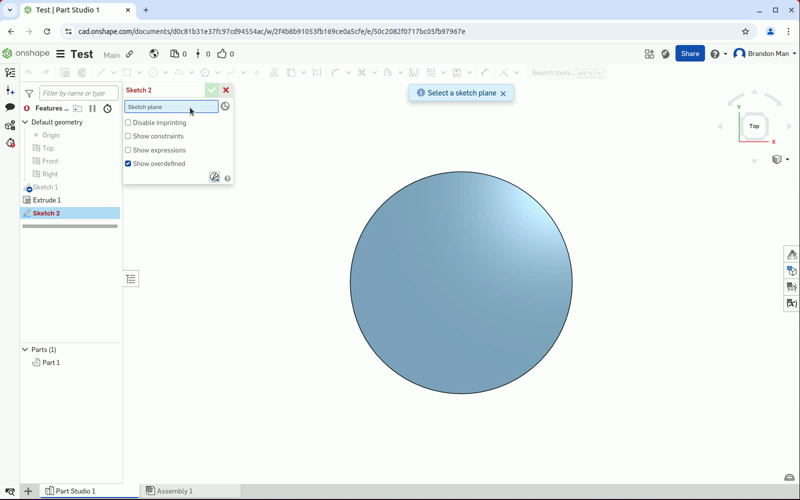
mouse_move(73, 150)
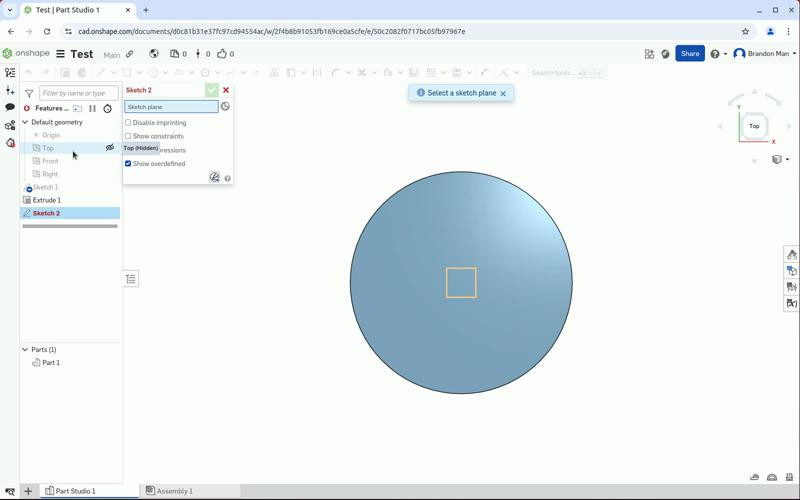
click(73, 150)
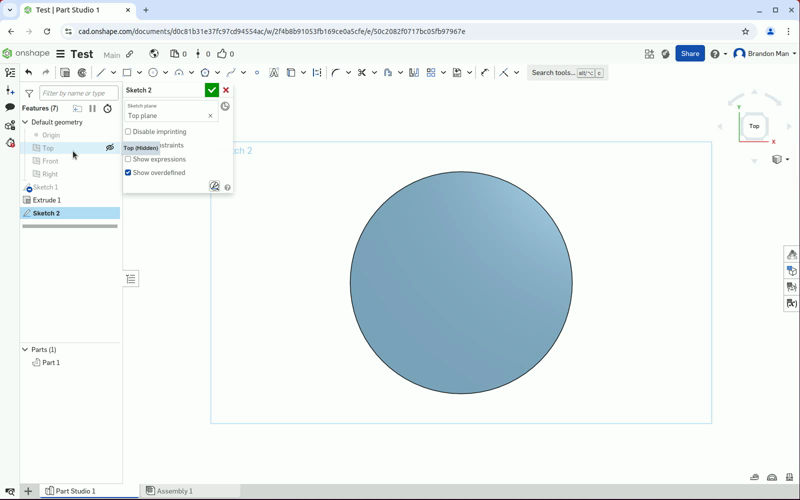
mouse_move(73, 352)
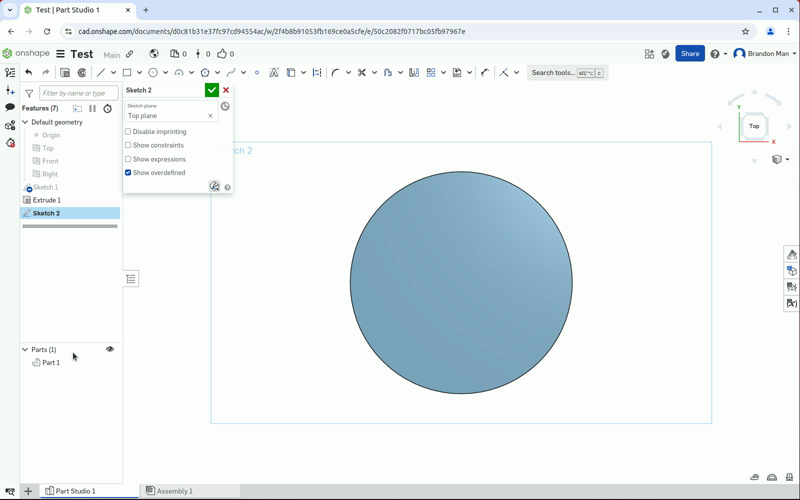
key(y)
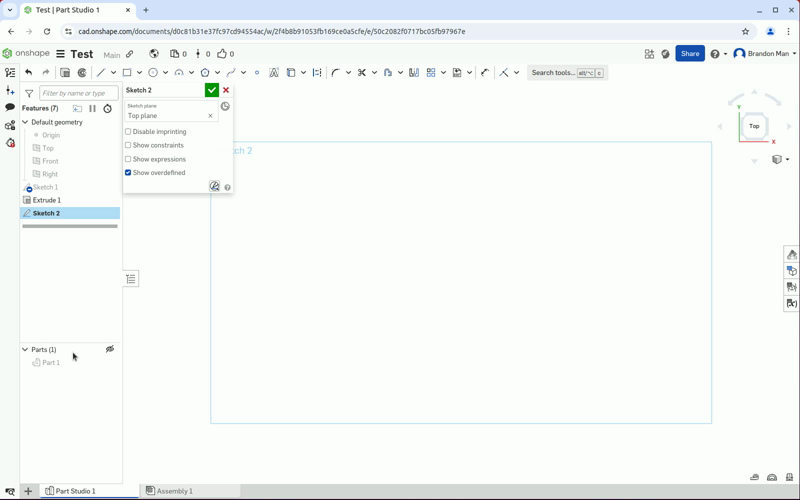
key(c)
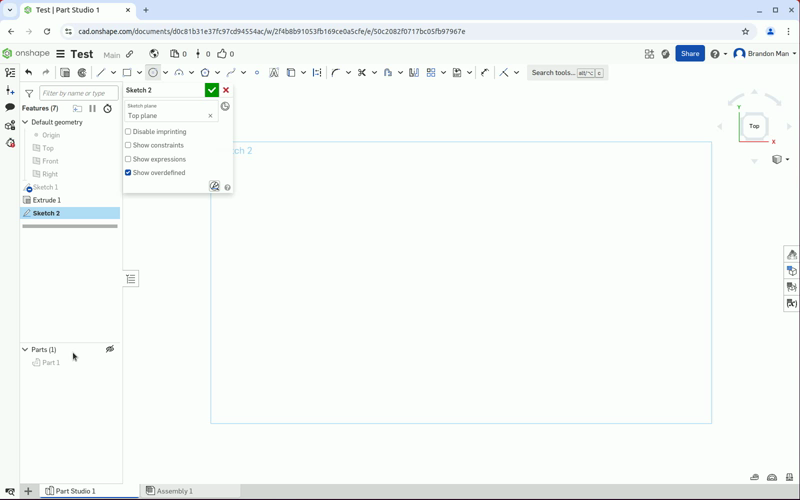
key_down(shift)
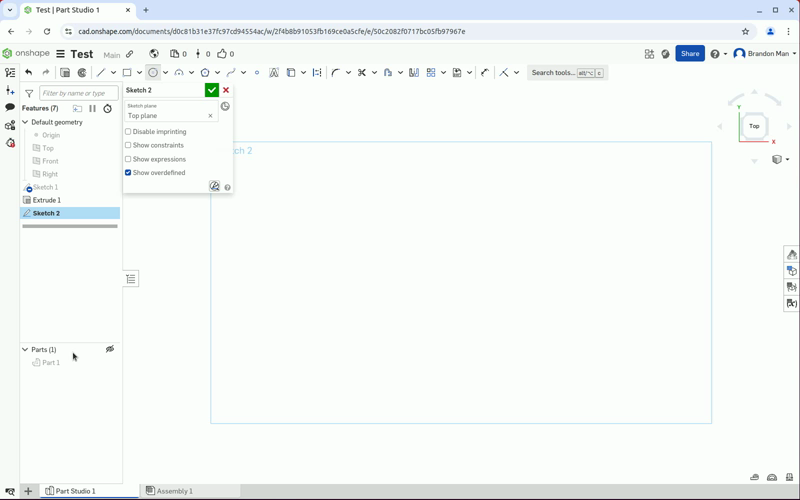
mouse_move(461, 282)
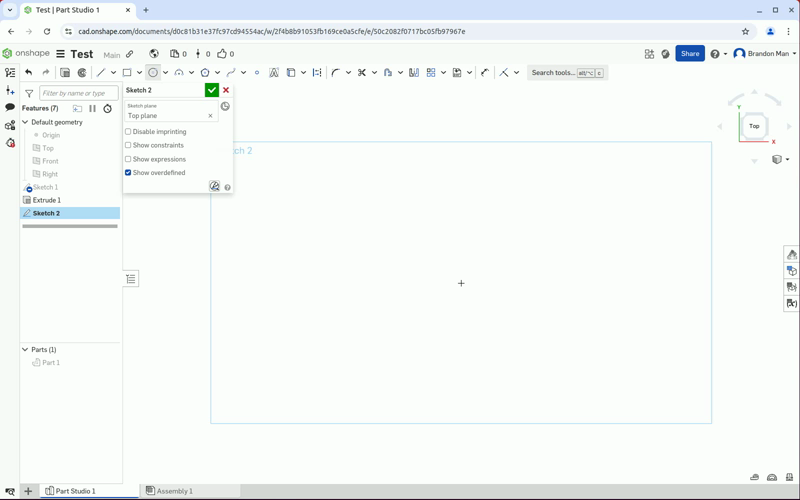
click(461, 282)
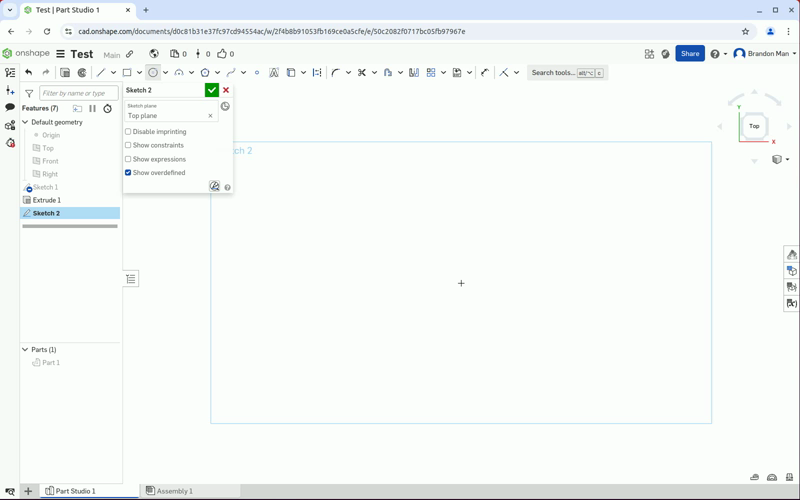
key_up(shift)
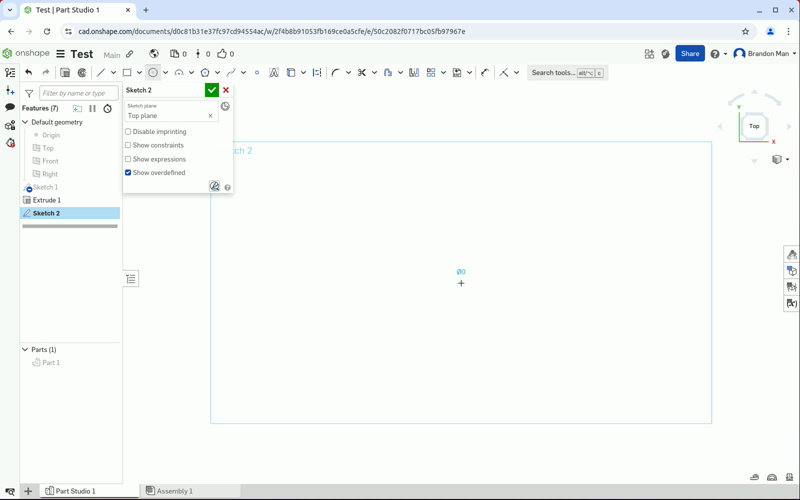
mouse_move(572, 282)
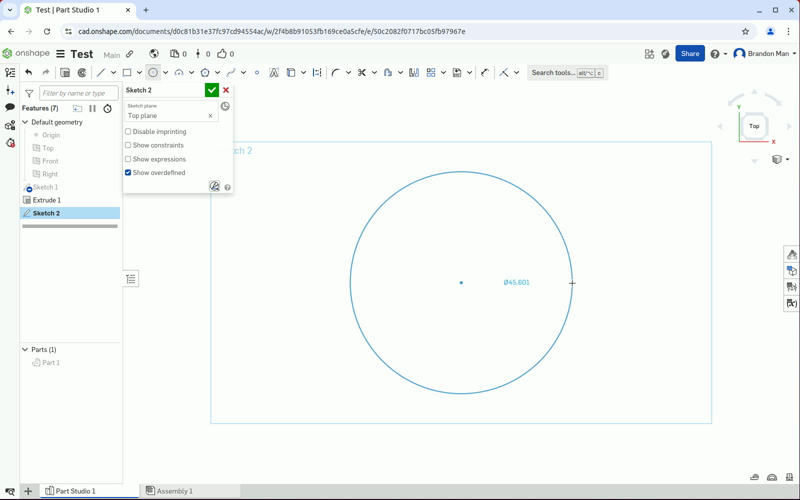
click(572, 282)
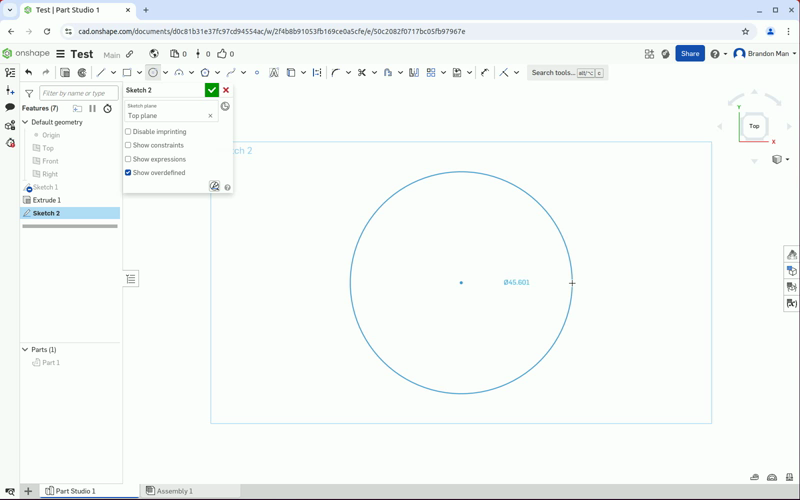
key(esc)
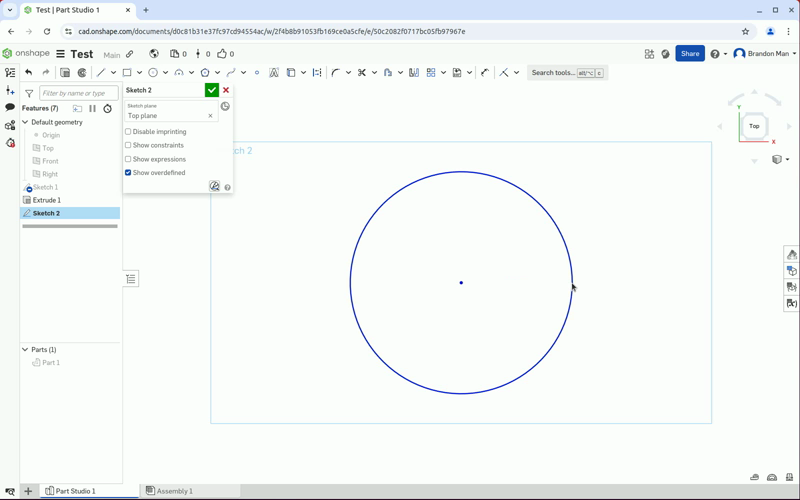
mouse_move(415, 242)
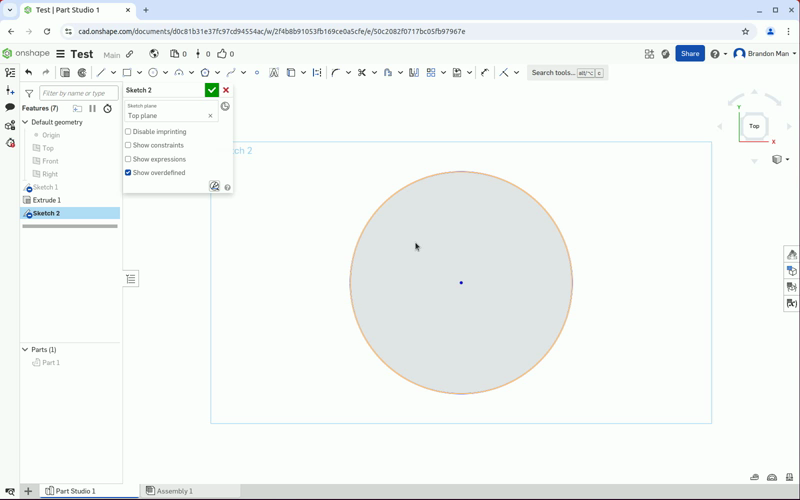
click(415, 242)
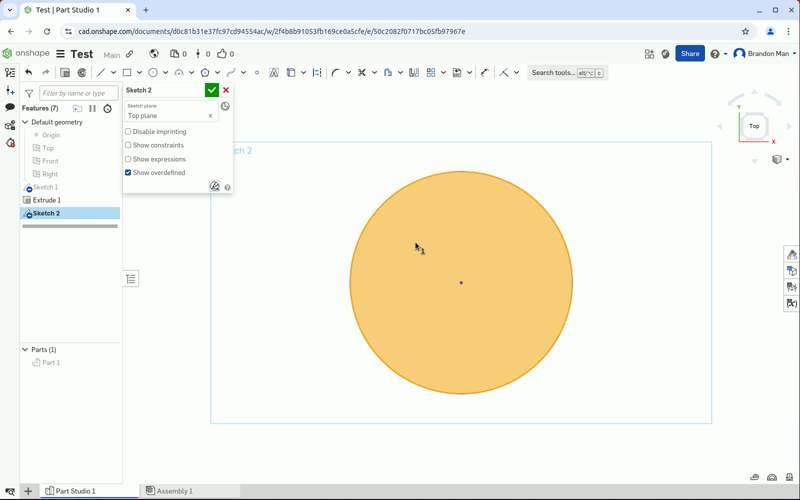
mouse_move(73, 352)
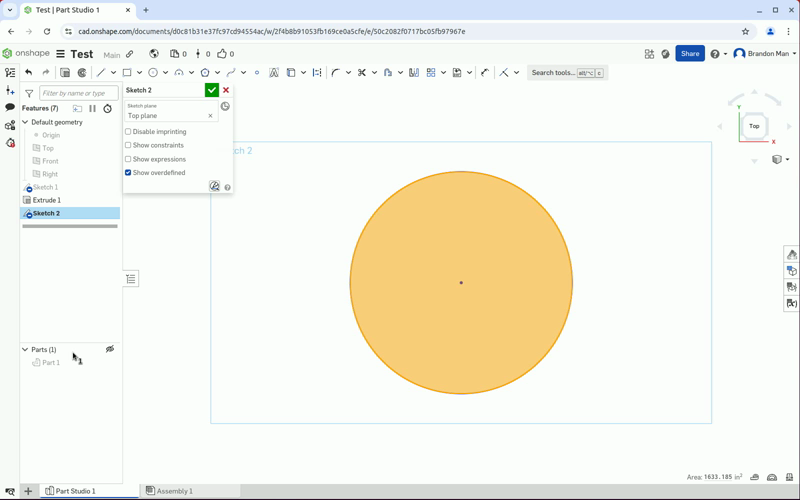
key(shift+y)
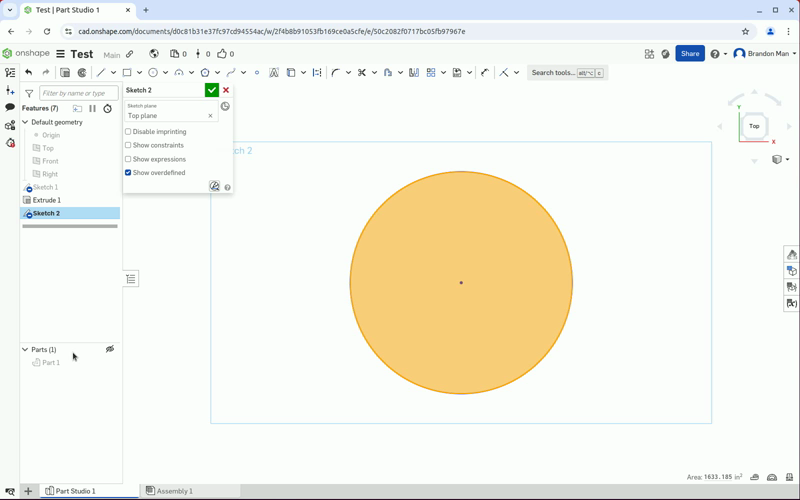
key(shift+e)
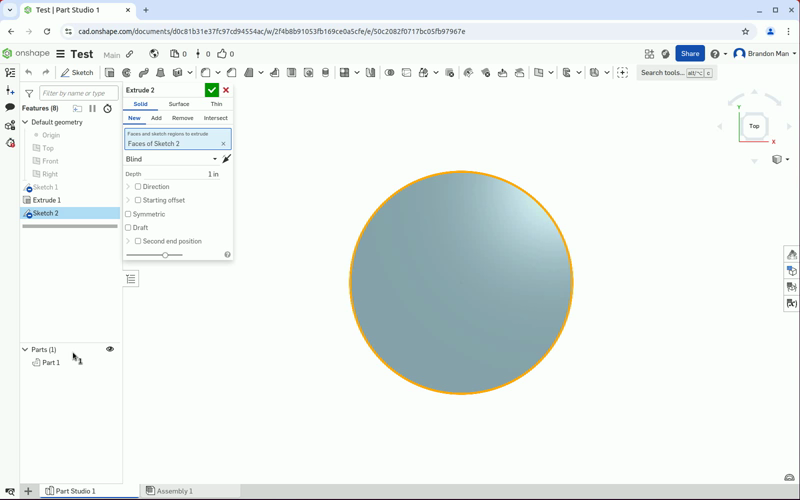
mouse_move(143, 106)
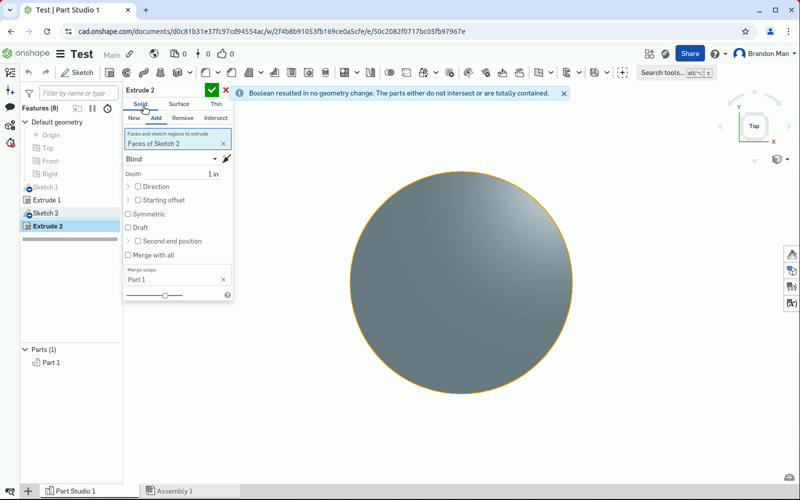
click(143, 106)
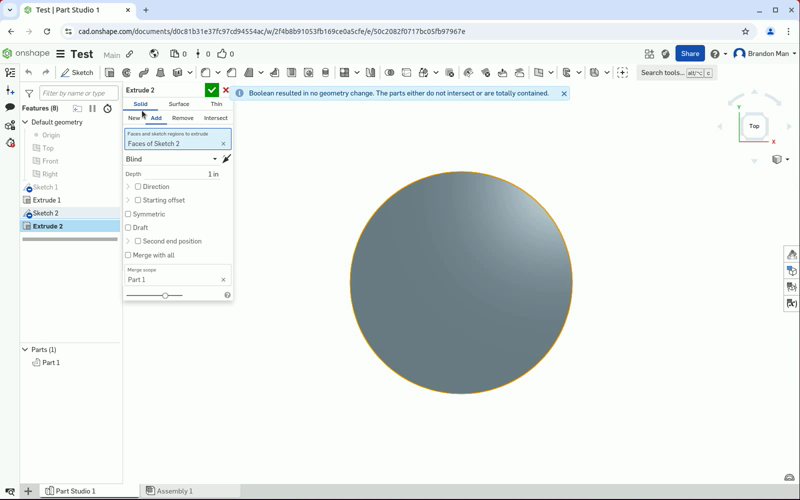
mouse_move(137, 120)
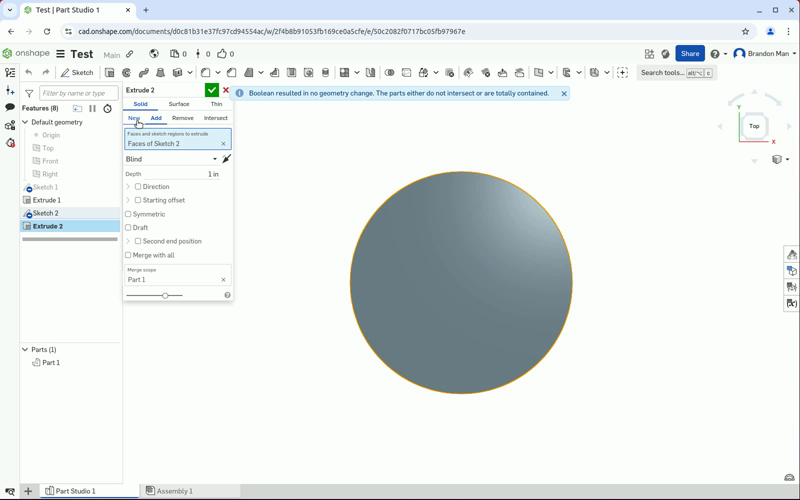
click(137, 120)
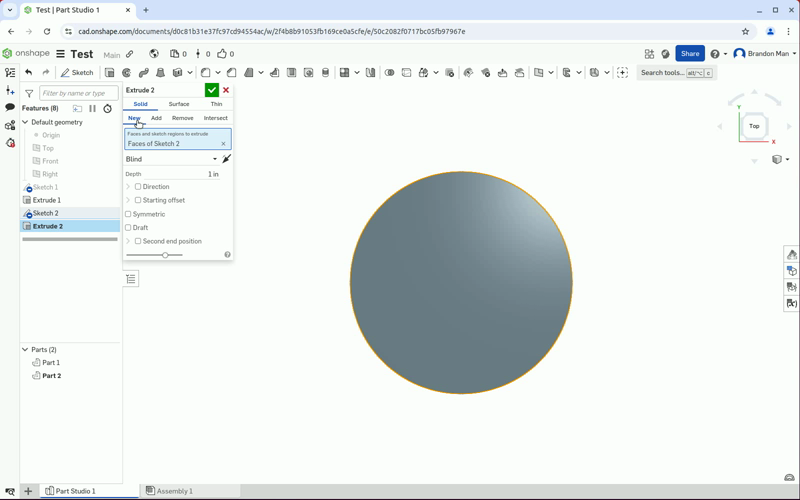
key(tab, 4)
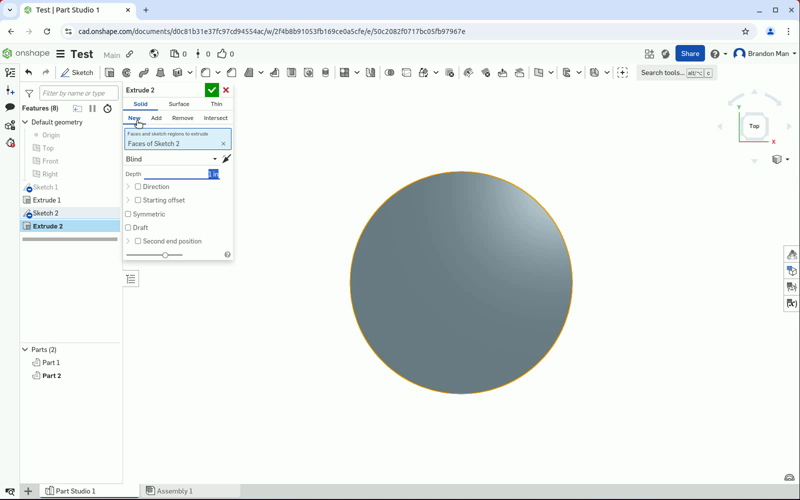
text(4.092)
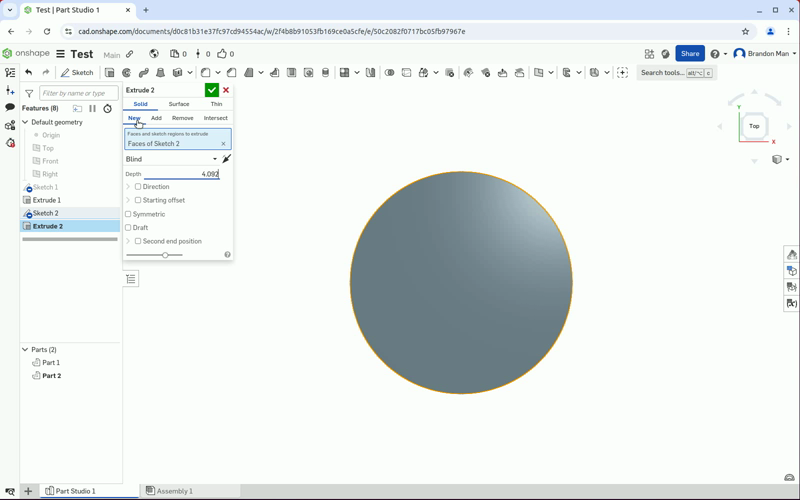
key(enter)
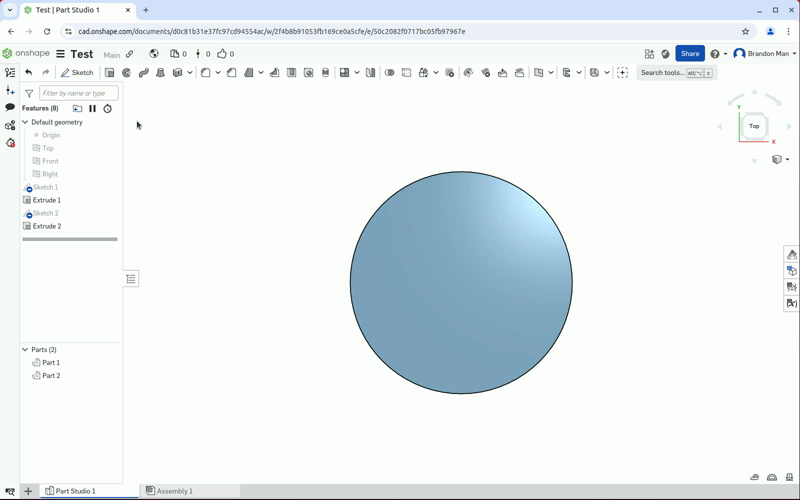
key(shift+h)
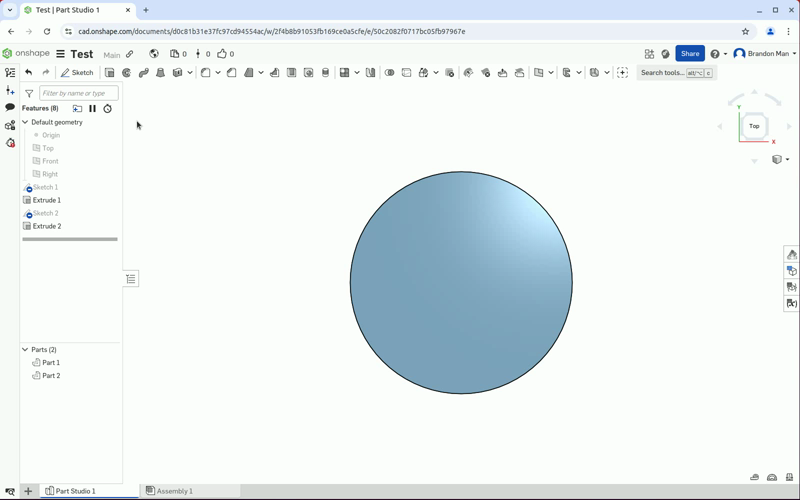
key(shift+h)
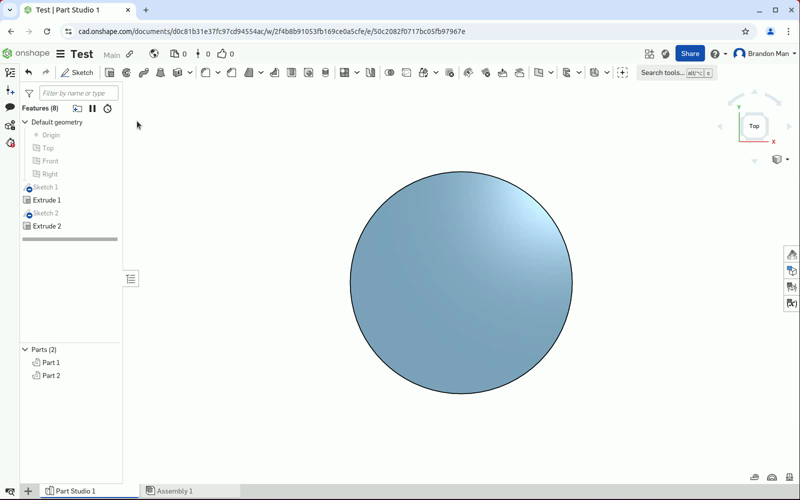
mouse_move(73, 189)
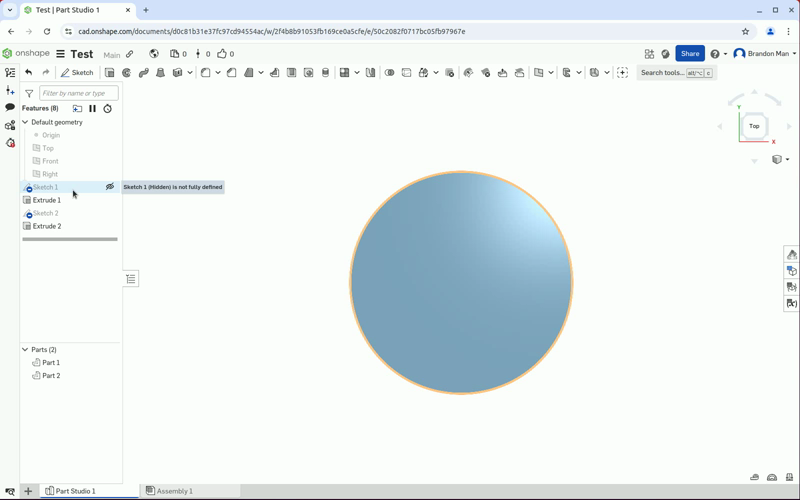
click(73, 189)
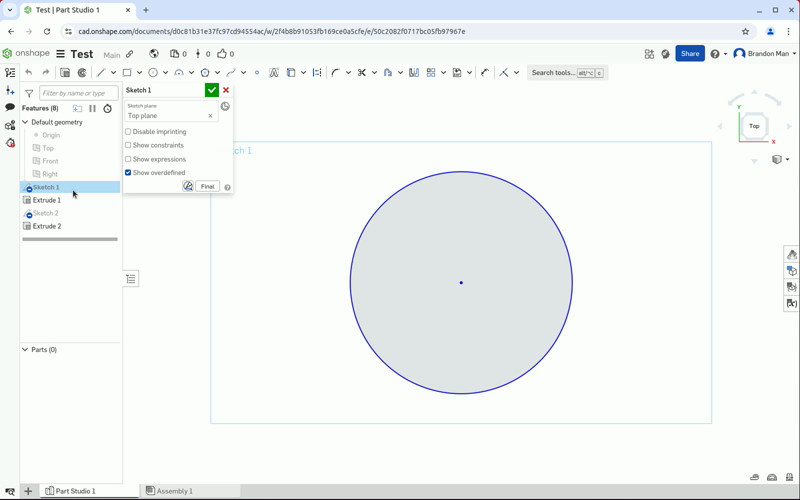
mouse_move(229, 92)
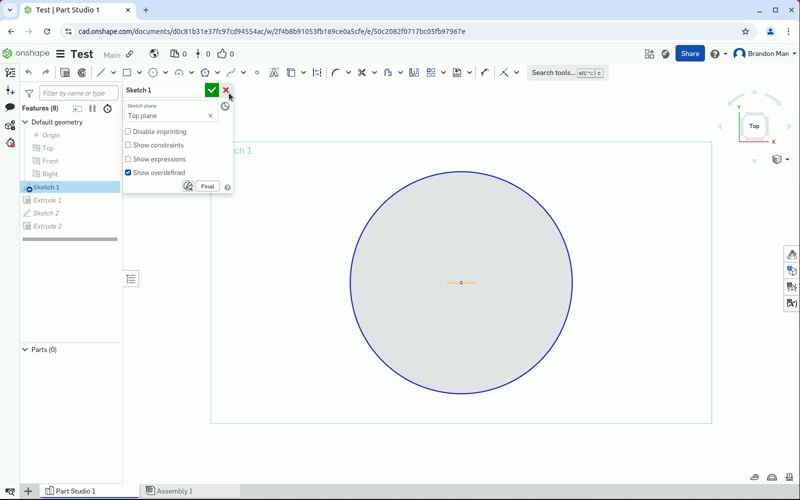
click(229, 92)
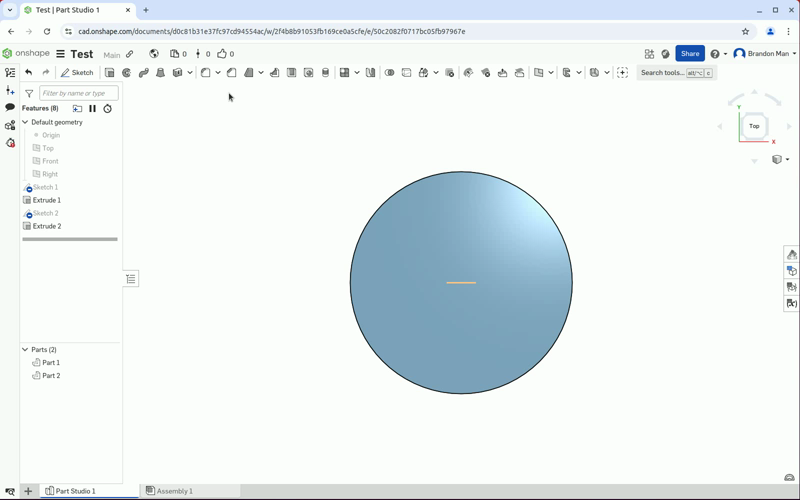
mouse_move(541, 75)
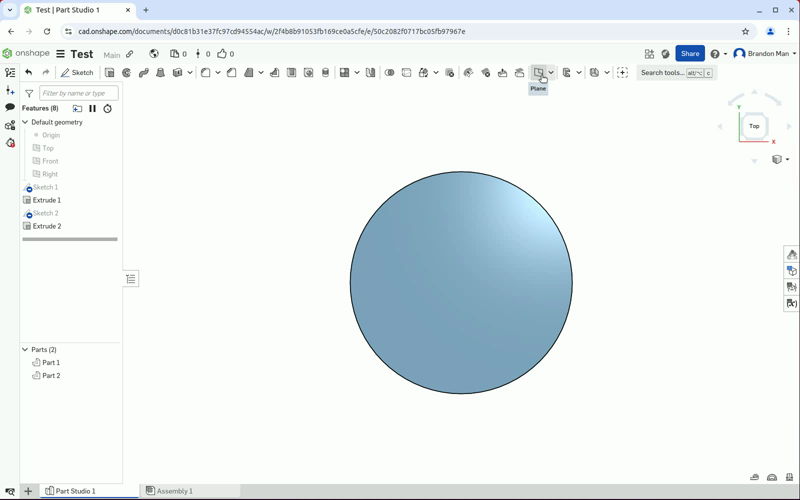
click(541, 75)
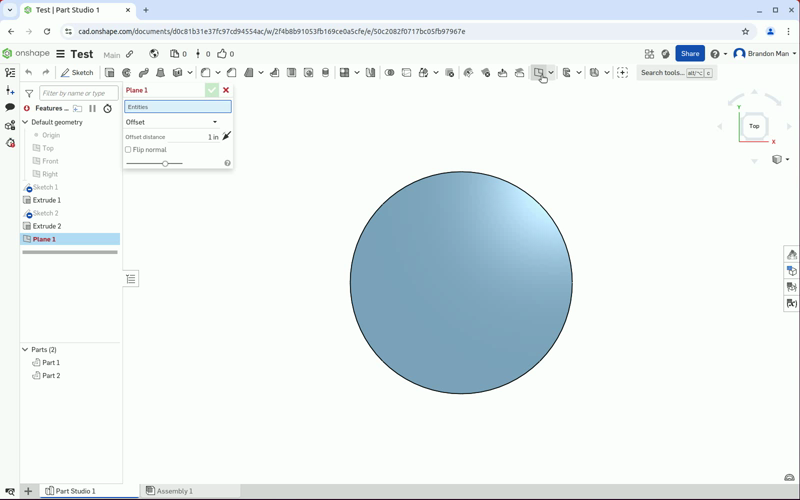
mouse_move(73, 150)
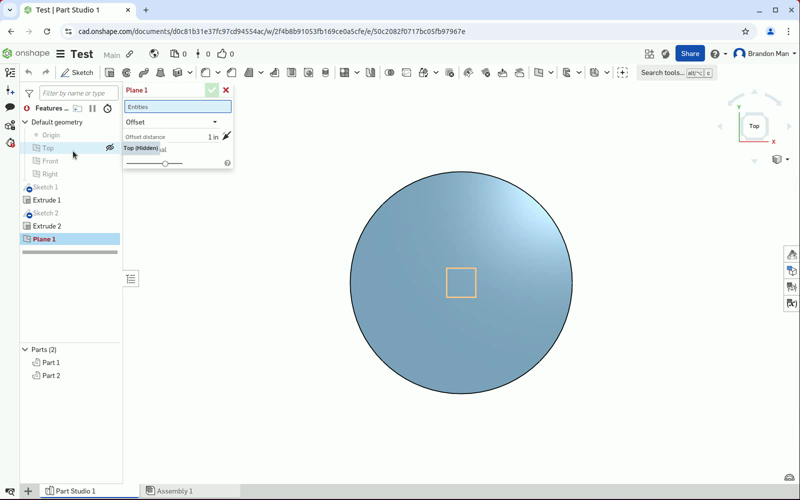
click(73, 150)
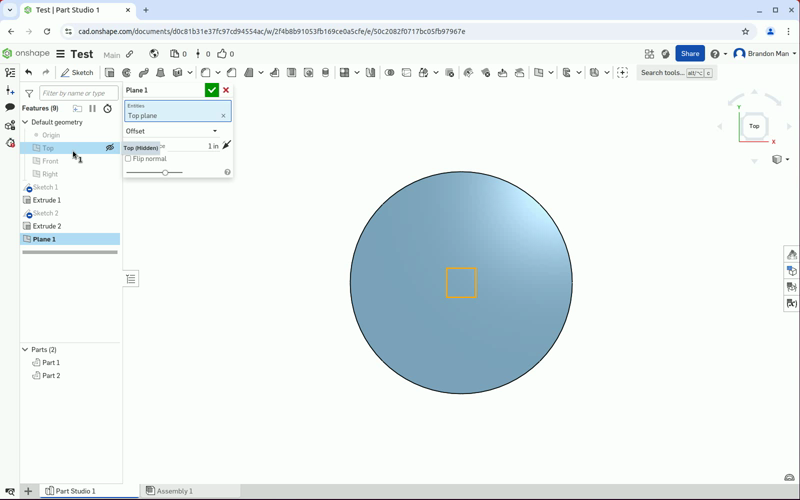
key(tab, 2)
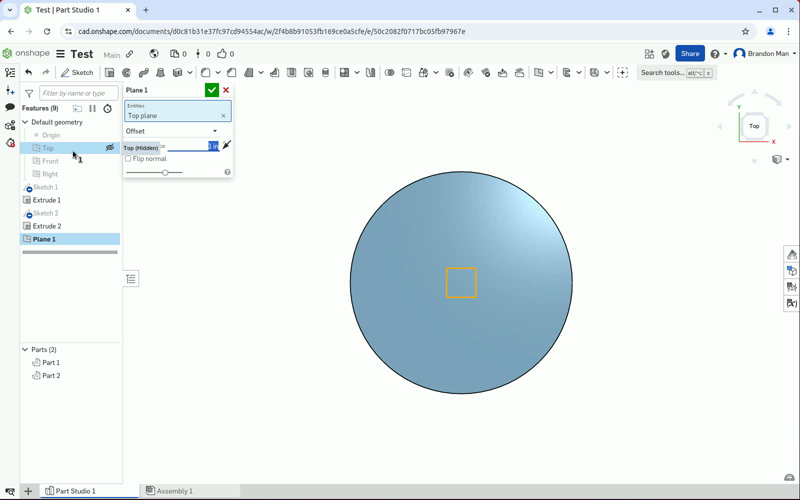
text(4.098)
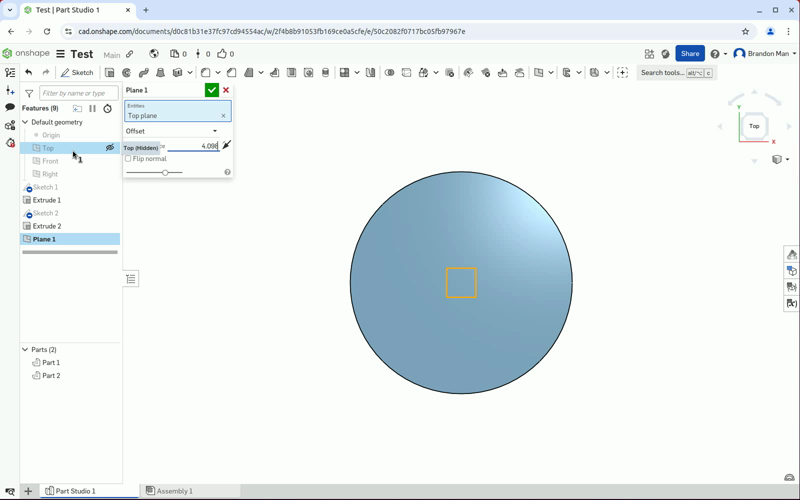
key(enter, 2)
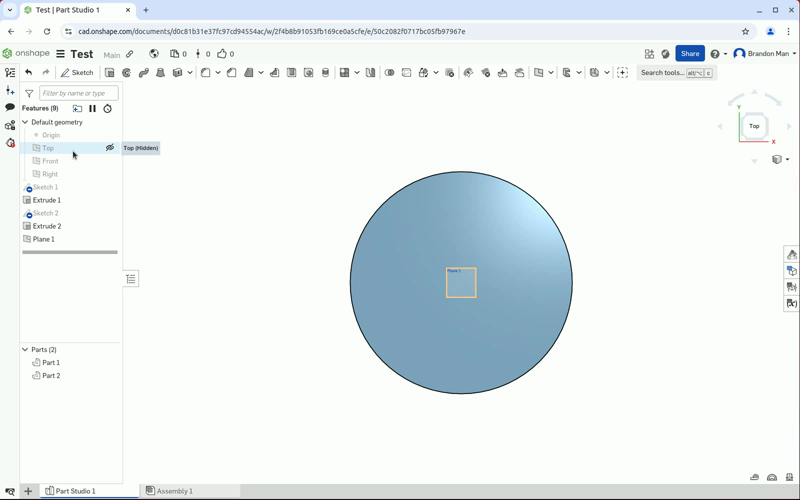
key(shift+s)
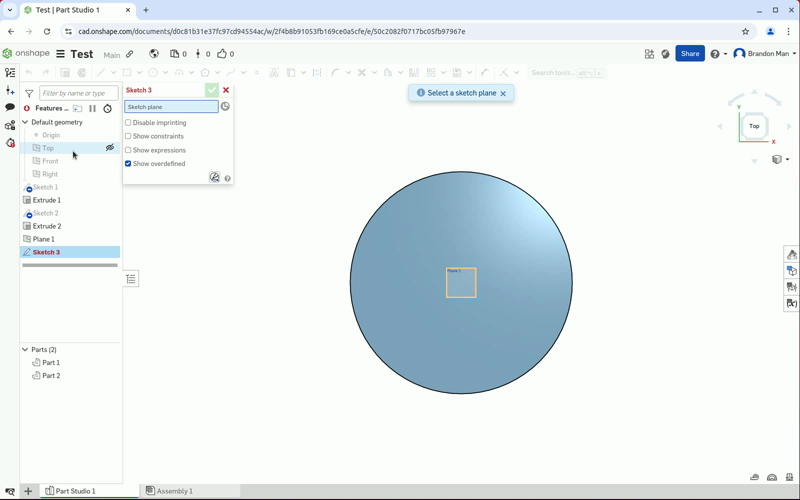
mouse_move(73, 241)
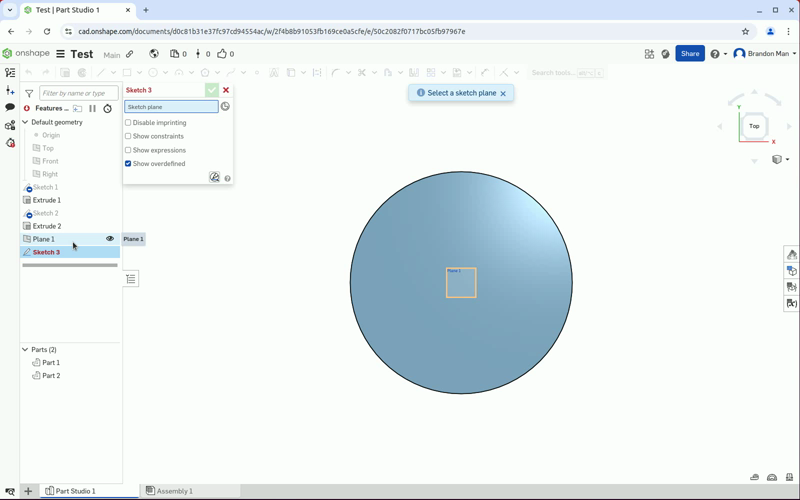
click(73, 241)
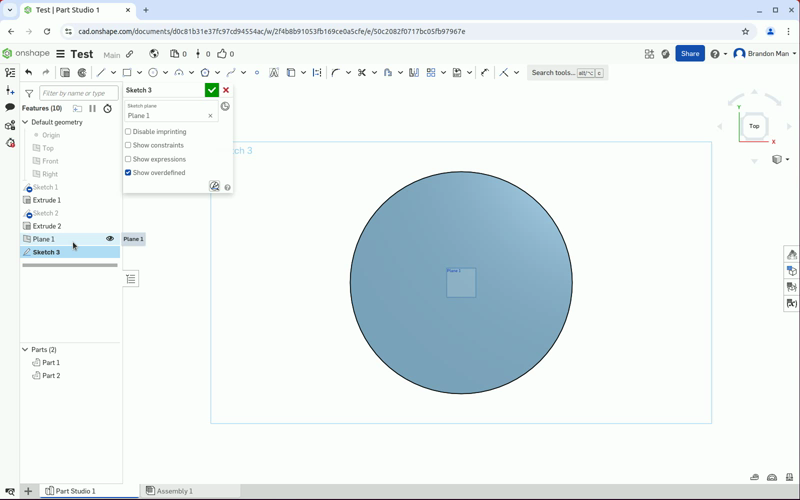
mouse_move(73, 352)
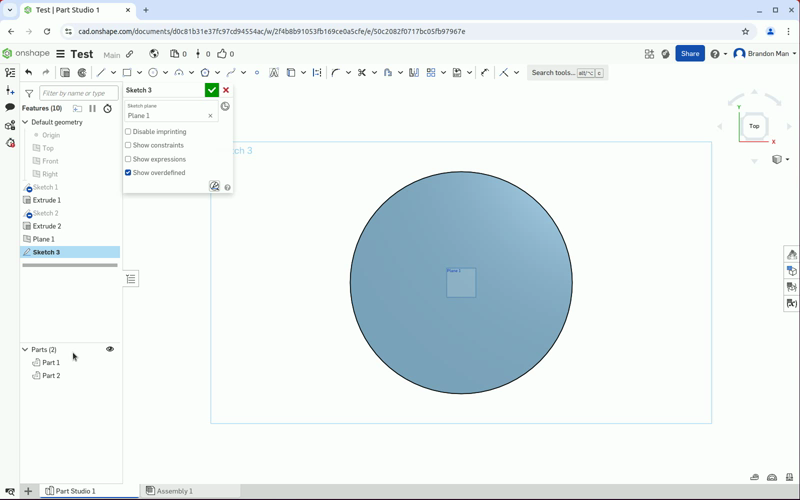
key(y)
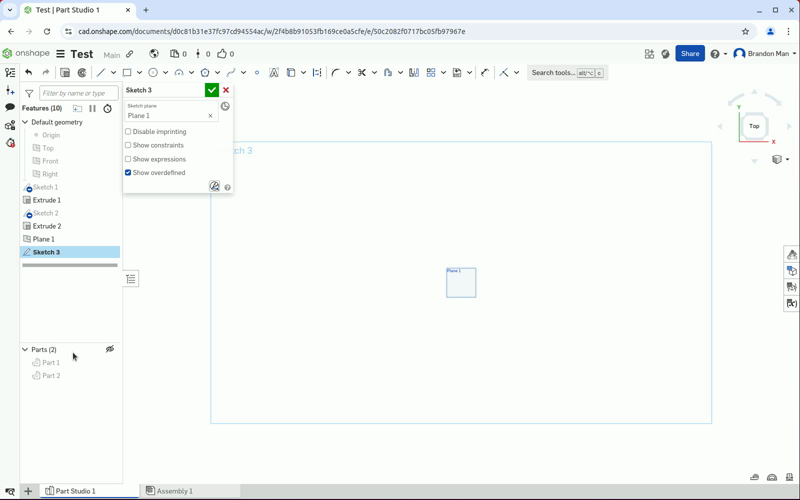
key(c)
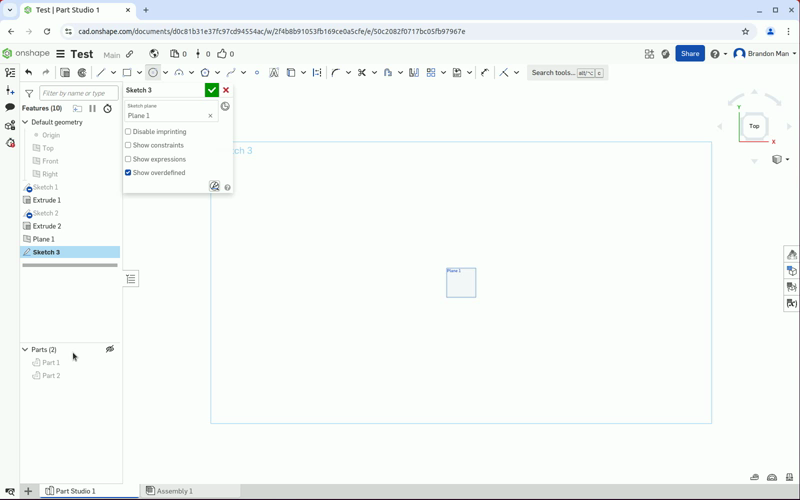
key_down(shift)
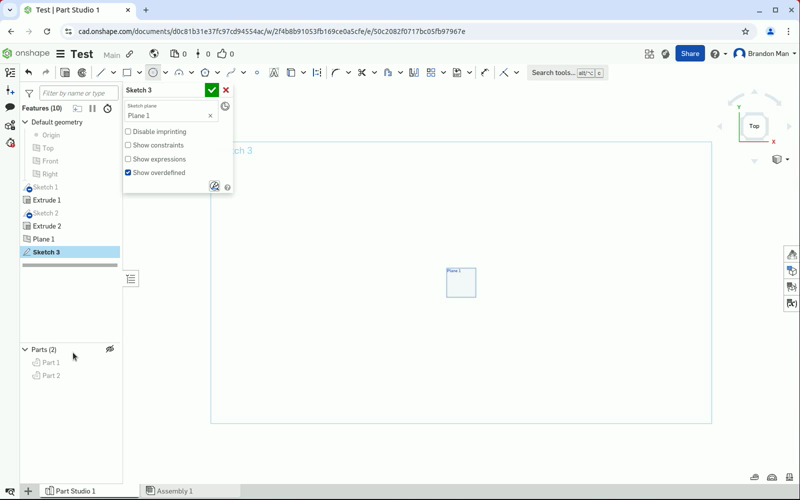
mouse_move(460, 282)
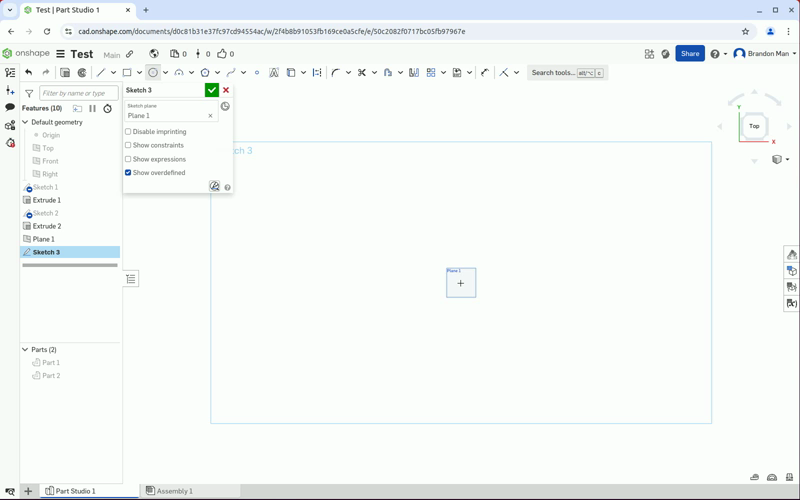
click(460, 282)
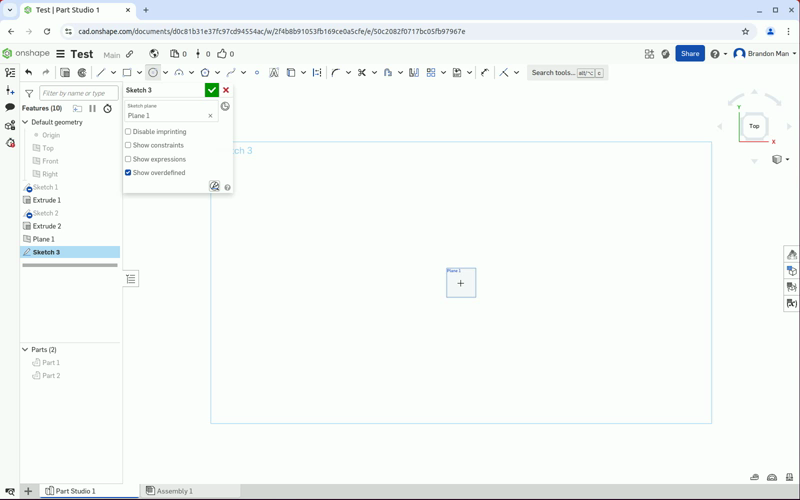
key_up(shift)
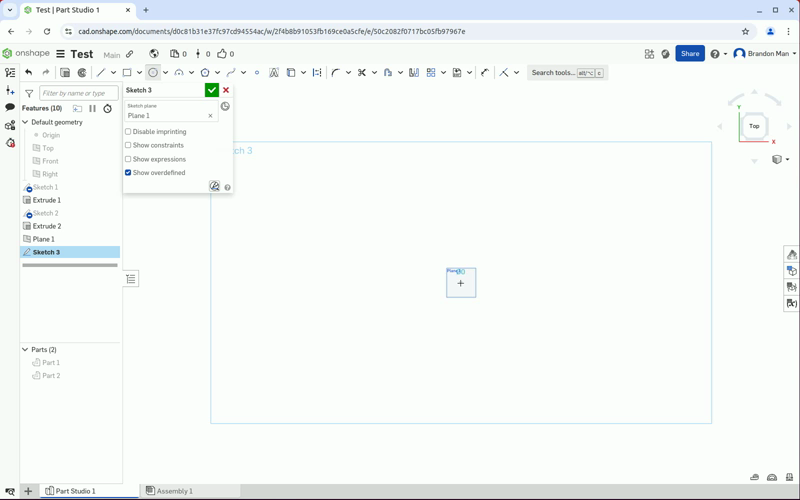
mouse_move(512, 282)
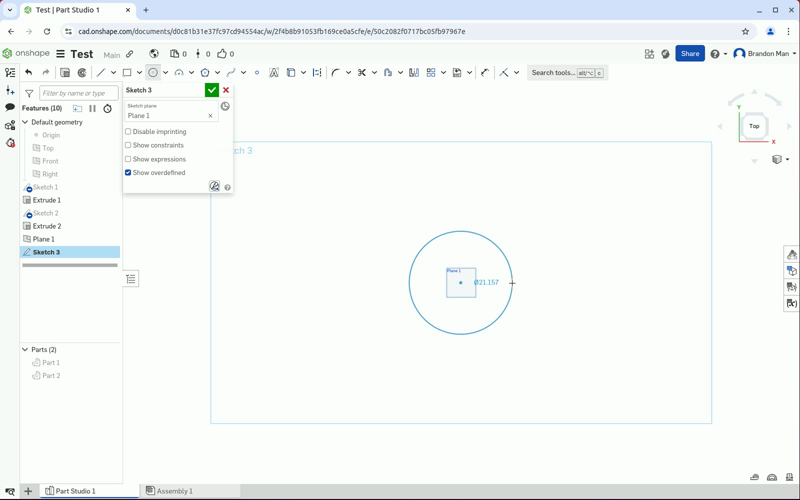
click(512, 282)
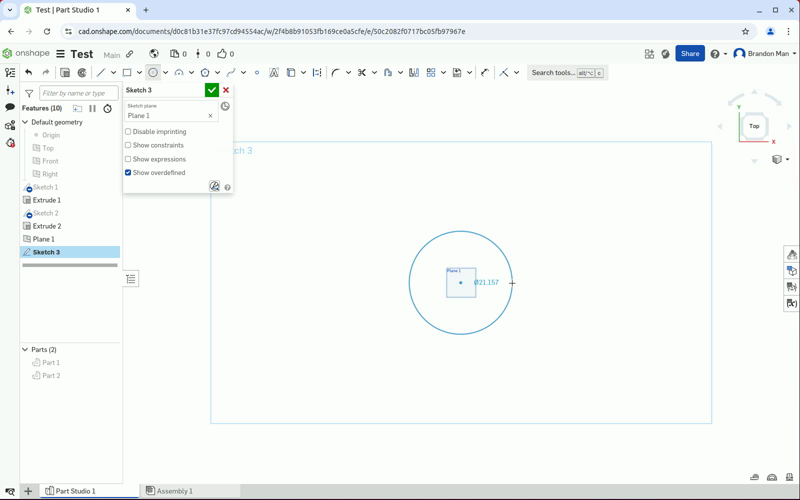
key(esc)
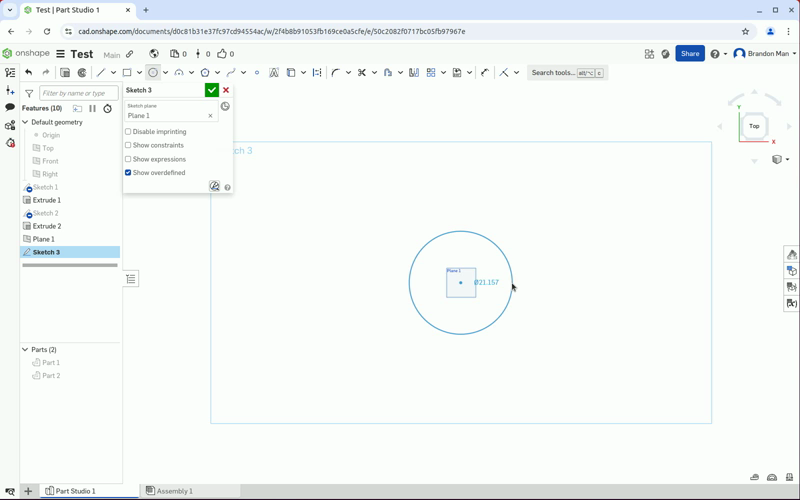
mouse_move(466, 307)
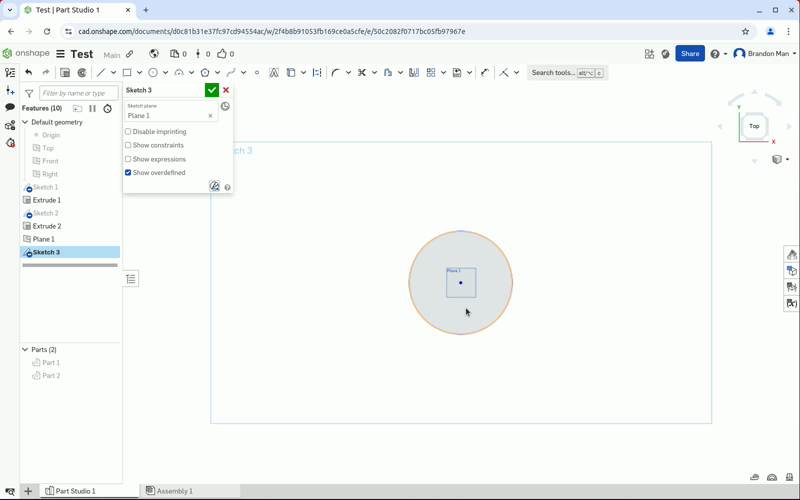
click(466, 307)
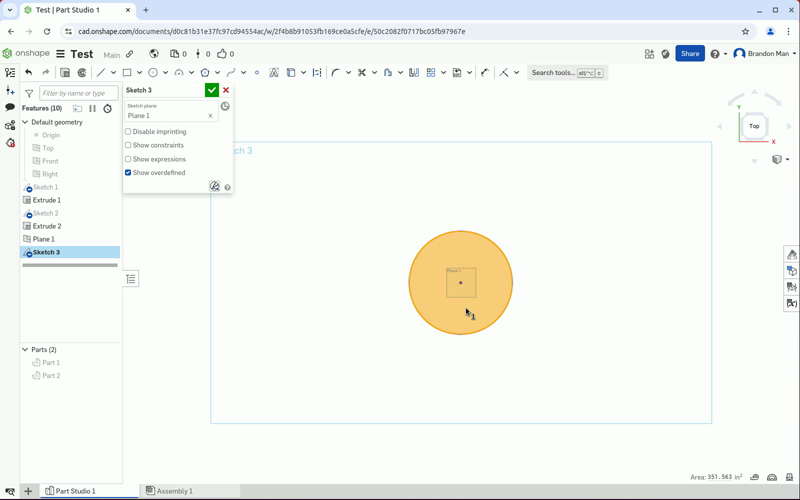
mouse_move(73, 352)
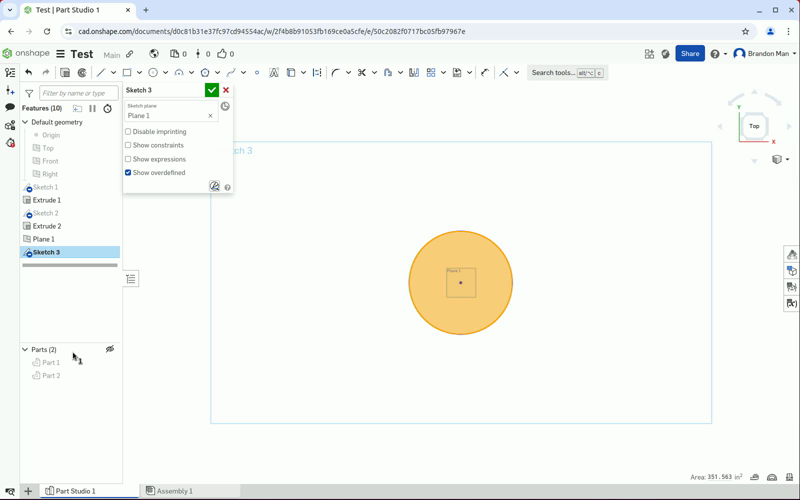
key(shift+y)
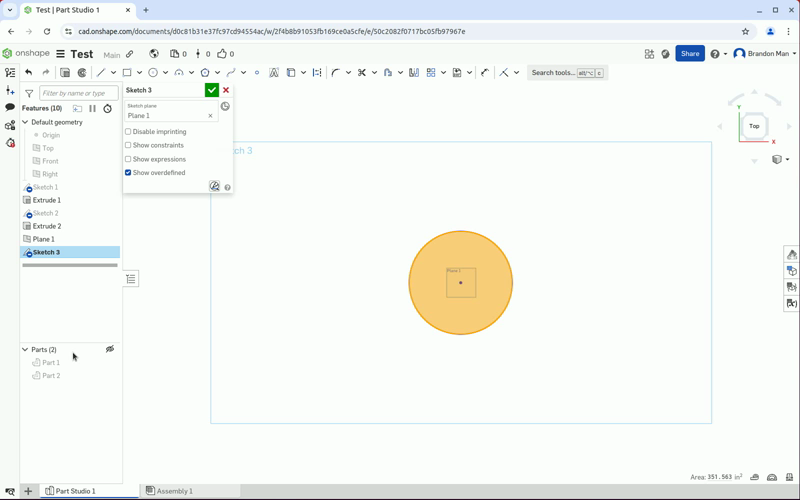
key(shift+e)
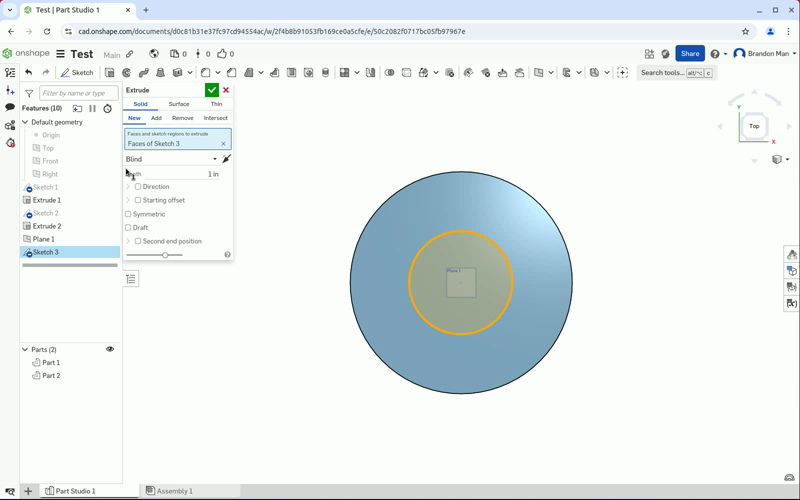
mouse_move(143, 106)
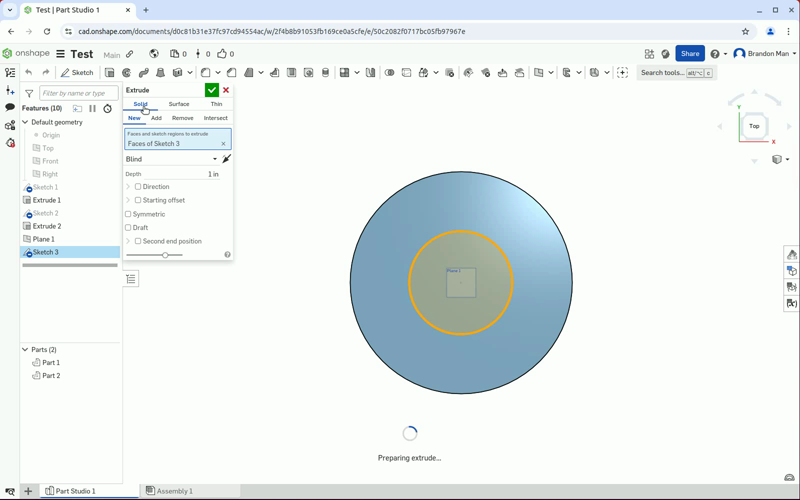
click(143, 106)
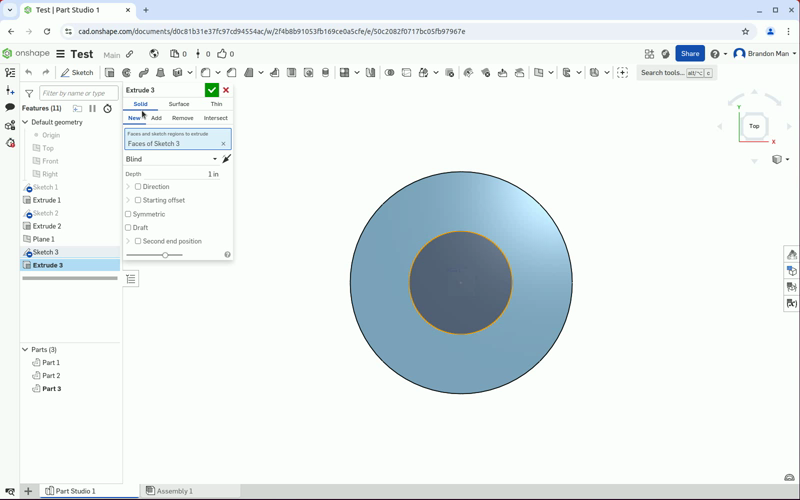
mouse_move(137, 120)
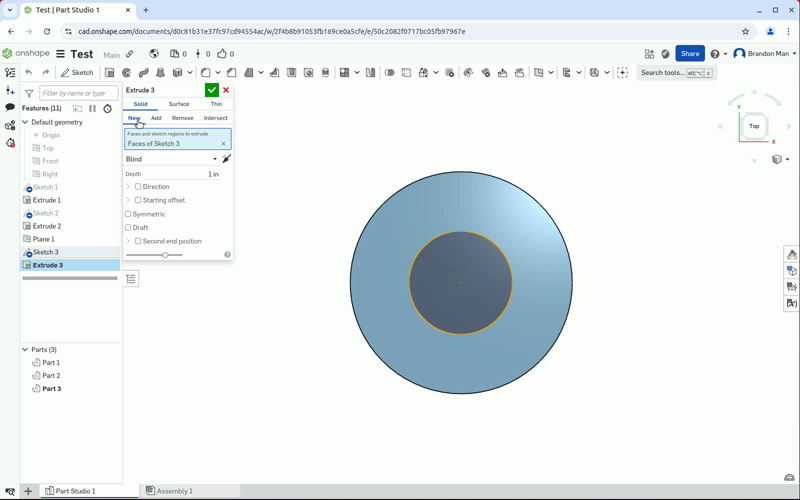
click(137, 120)
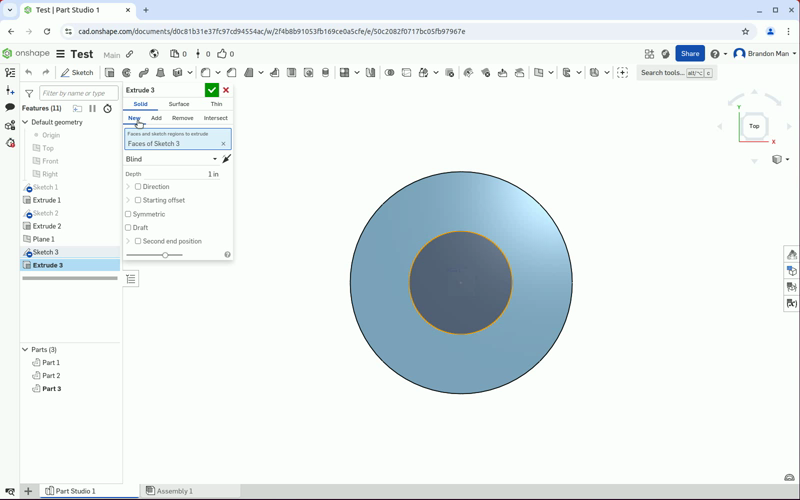
key(tab, 4)
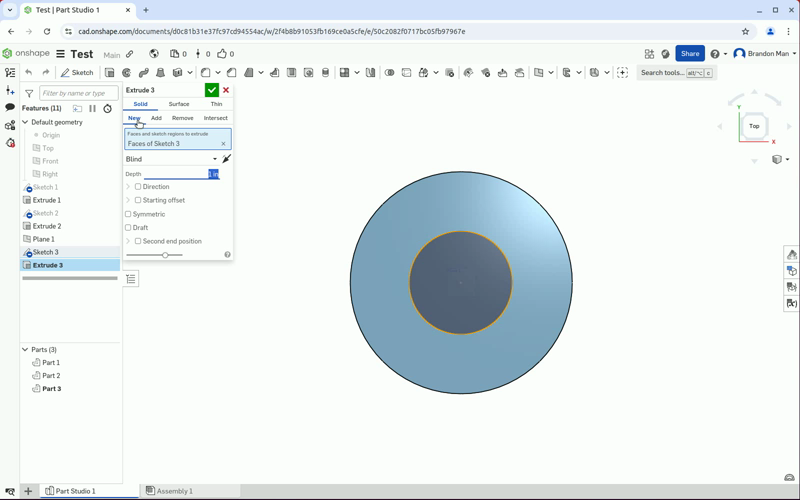
text(2.166)
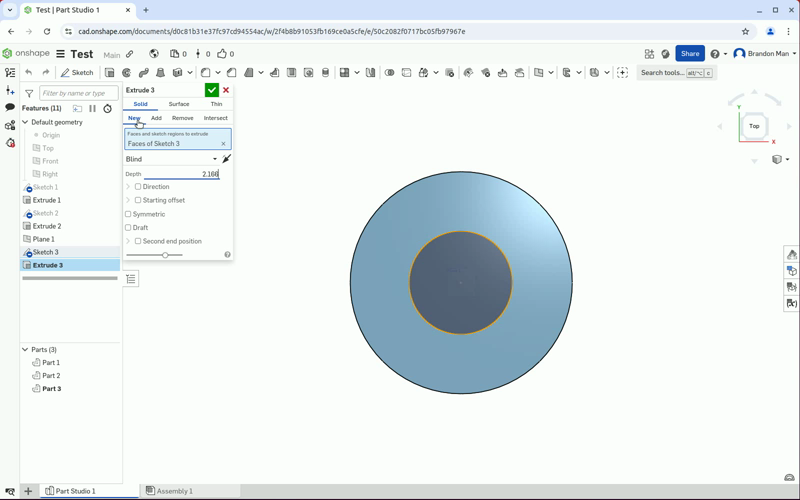
key(enter)
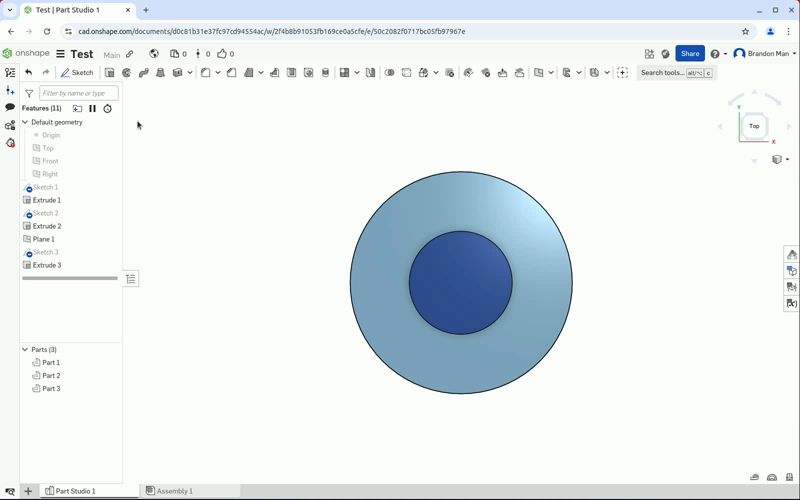
key(shift+h)
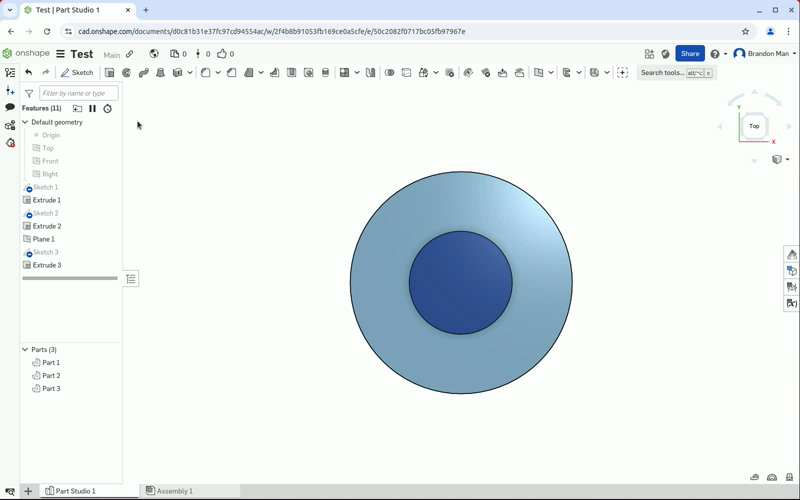
key(shift+h)
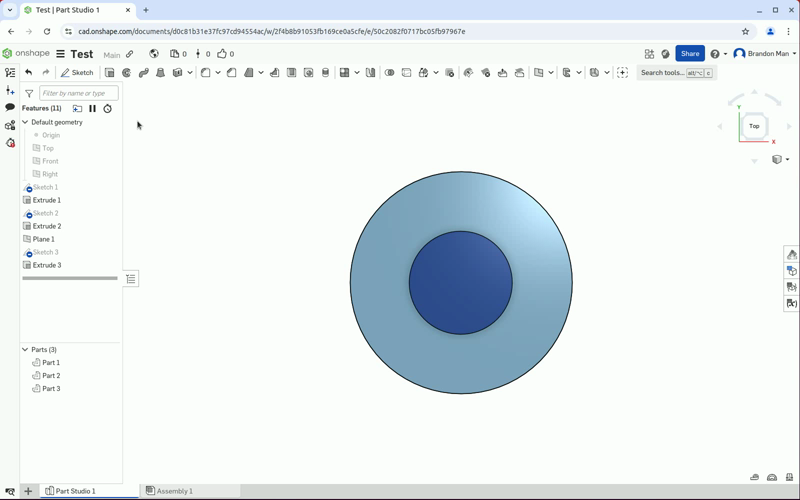
mouse_move(73, 189)
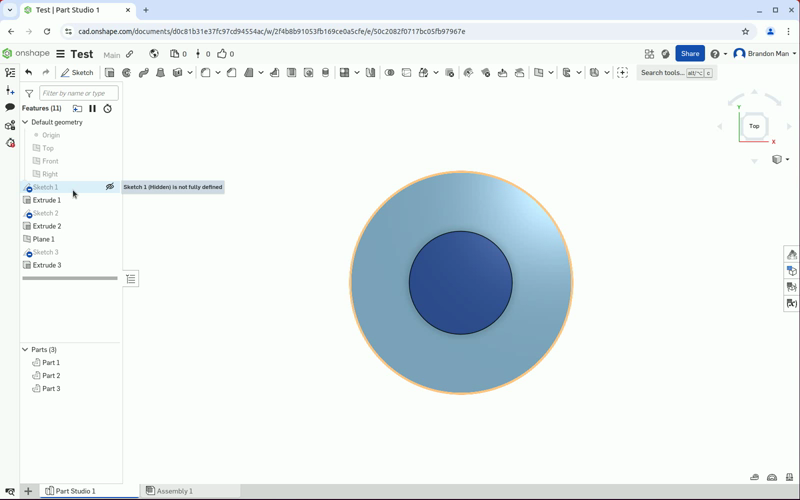
click(73, 189)
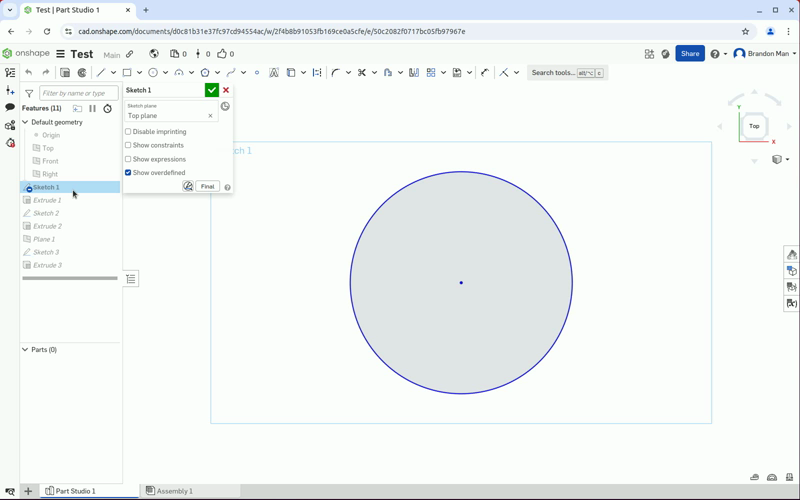
mouse_move(229, 92)
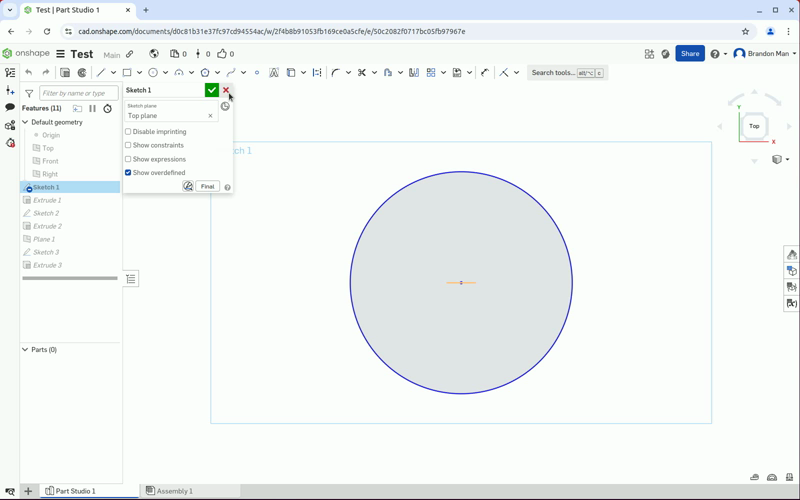
click(229, 92)
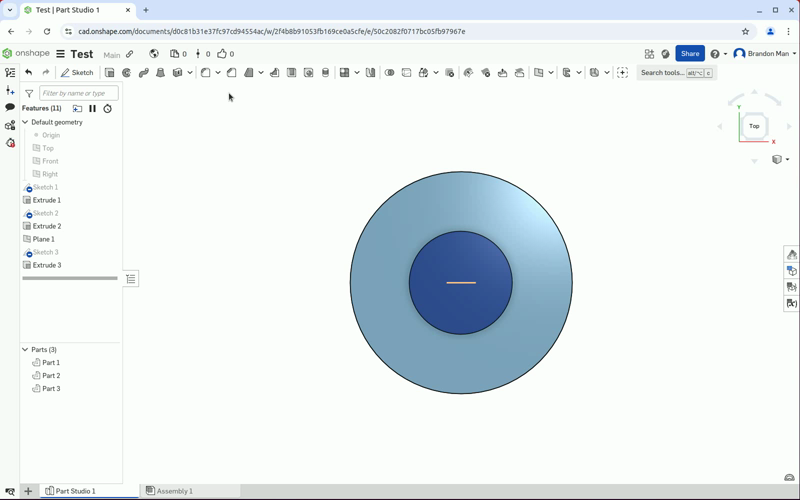
mouse_move(541, 75)
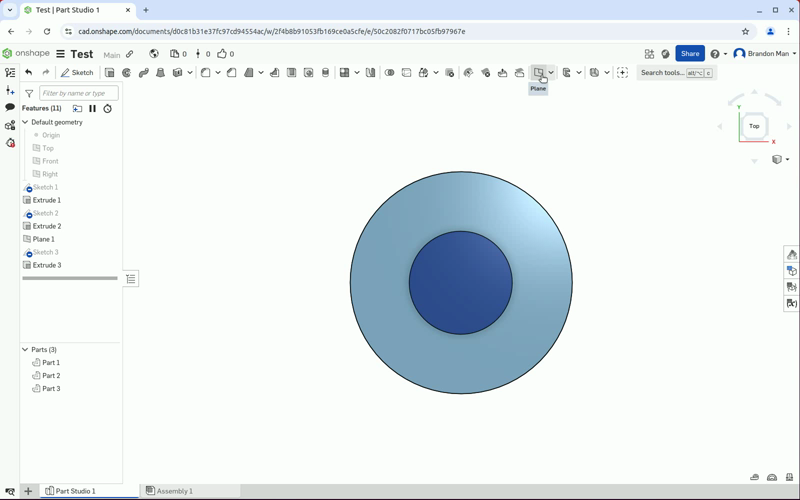
click(541, 75)
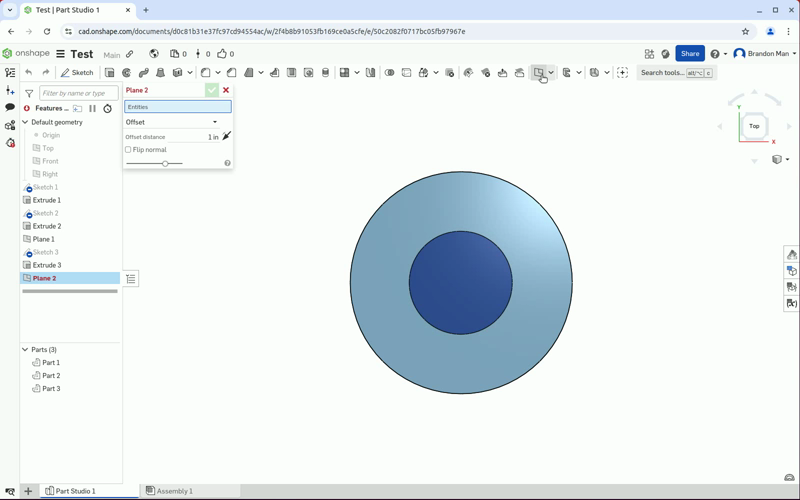
mouse_move(73, 150)
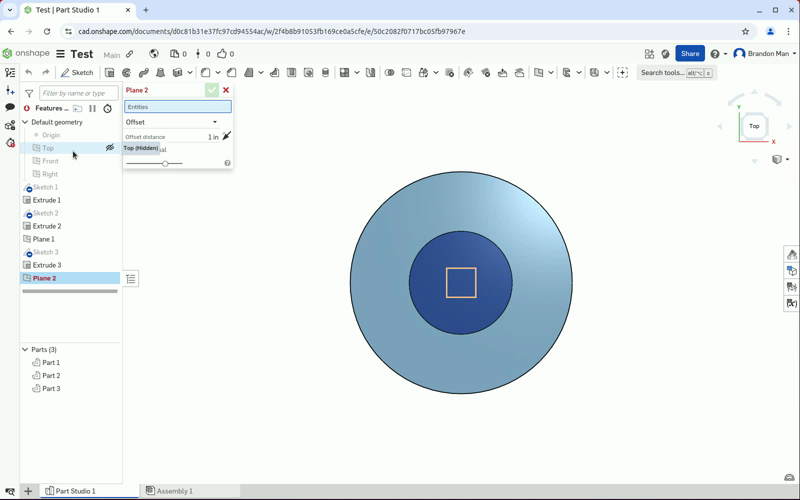
click(73, 150)
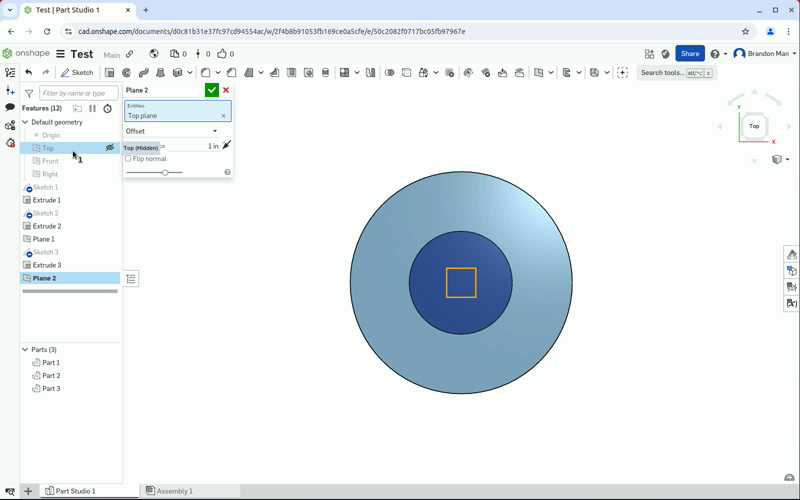
key(tab, 2)
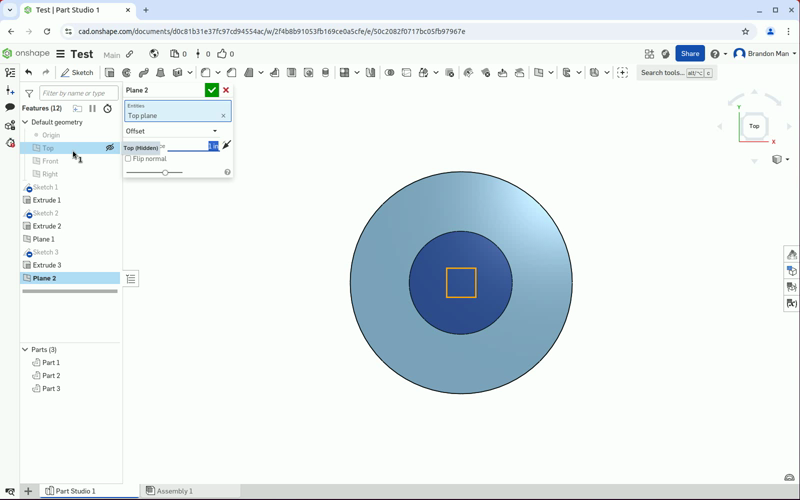
text(6.255)
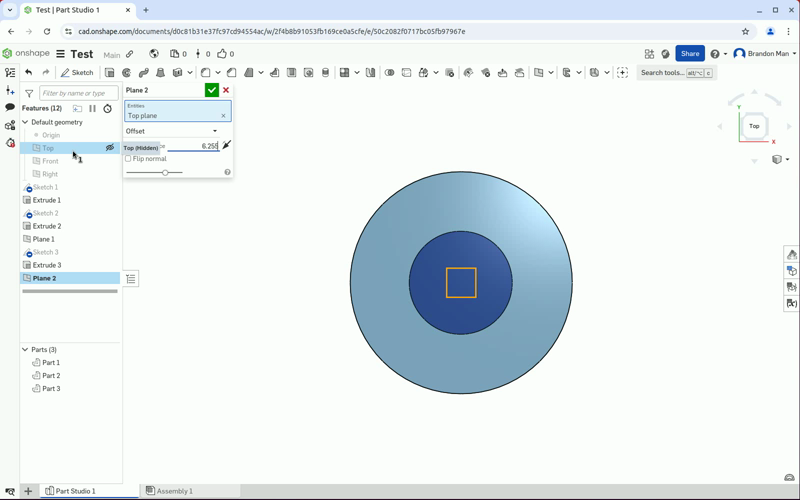
key(enter, 2)
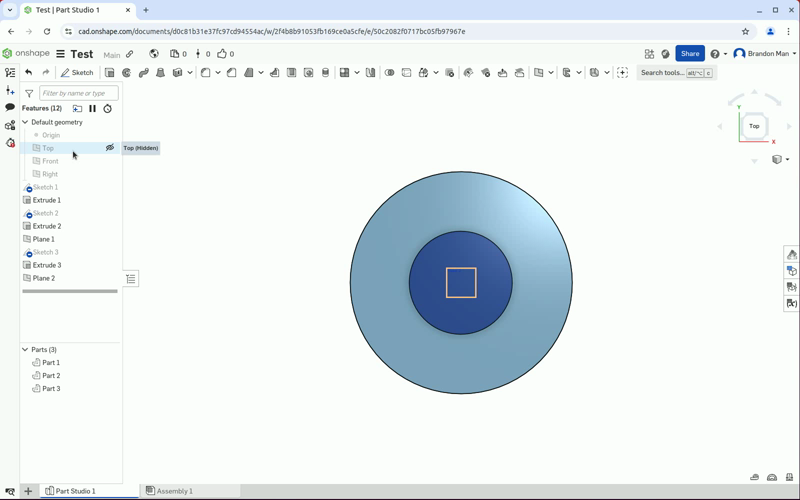
key(shift+s)
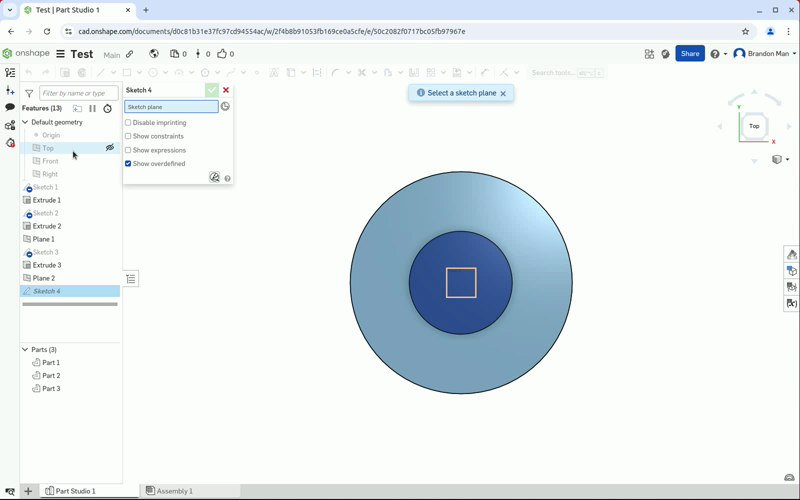
mouse_move(73, 280)
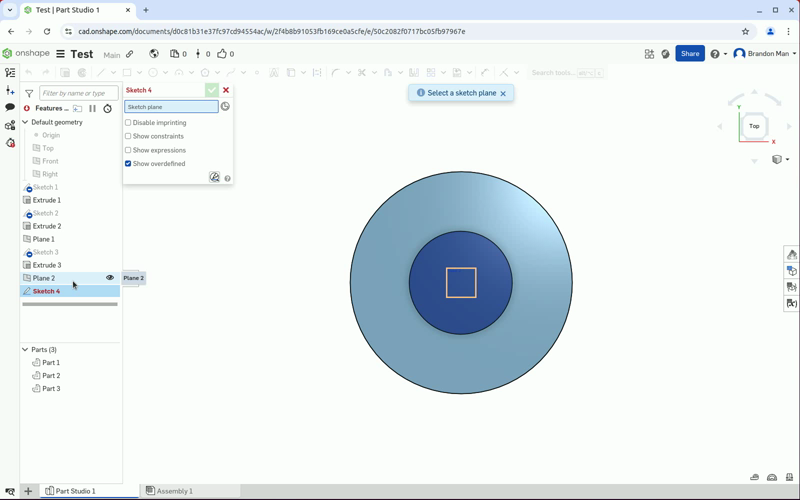
click(73, 280)
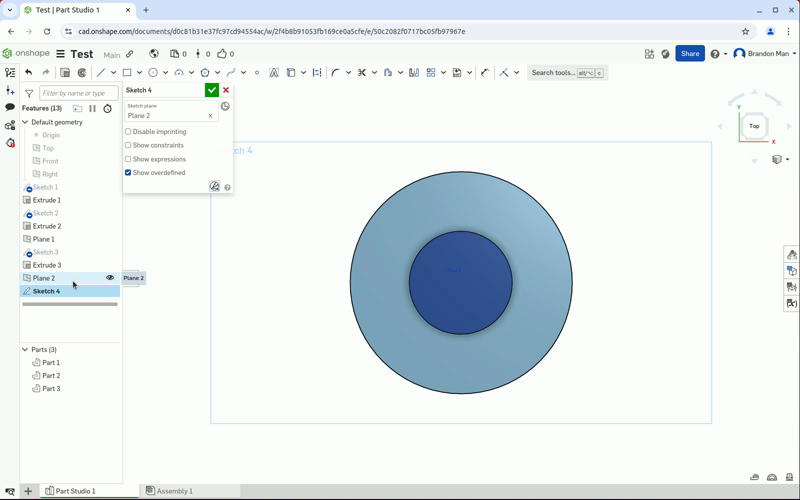
mouse_move(73, 352)
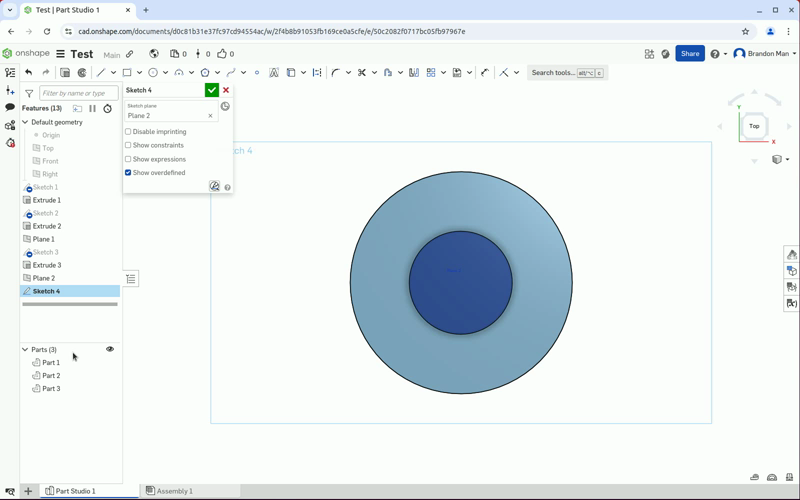
key(y)
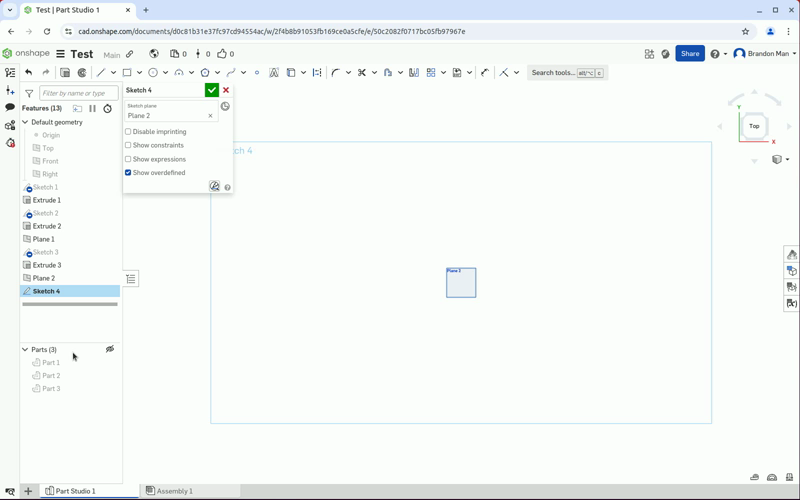
key(c)
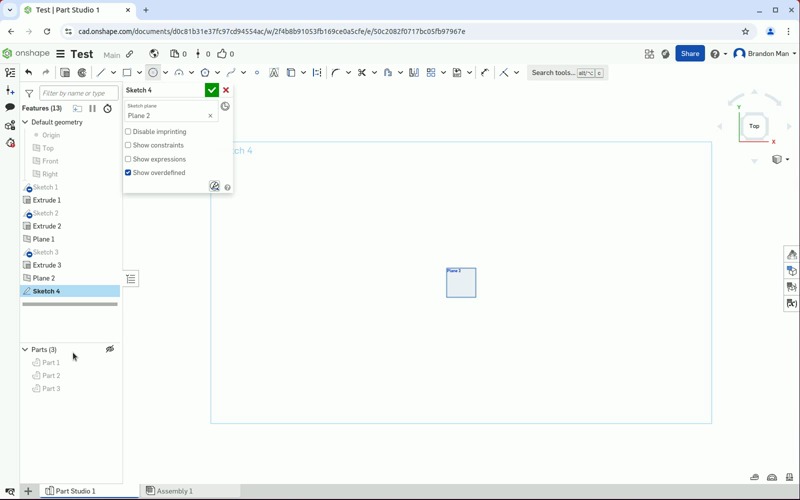
key_down(shift)
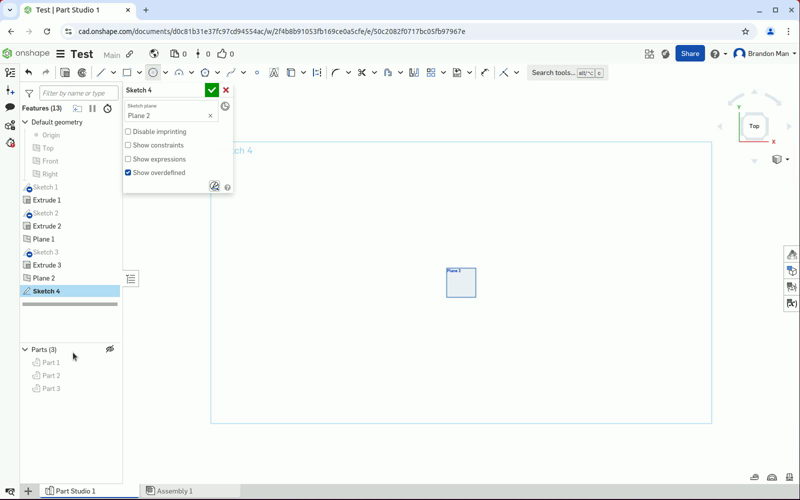
mouse_move(461, 282)
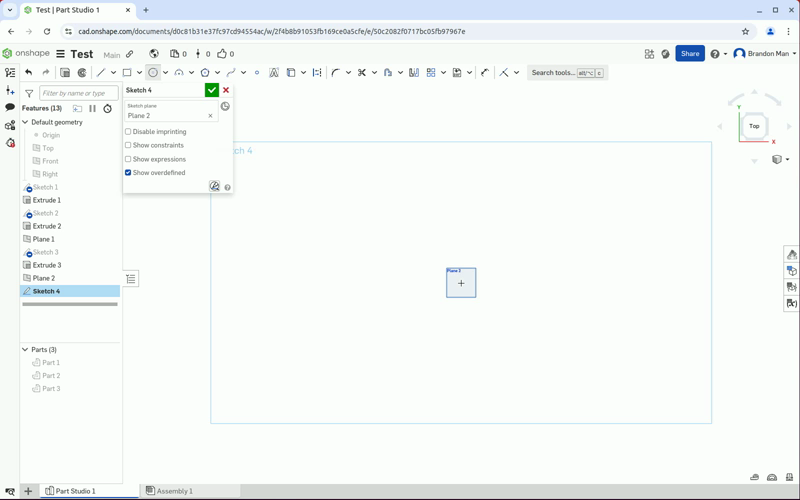
click(461, 282)
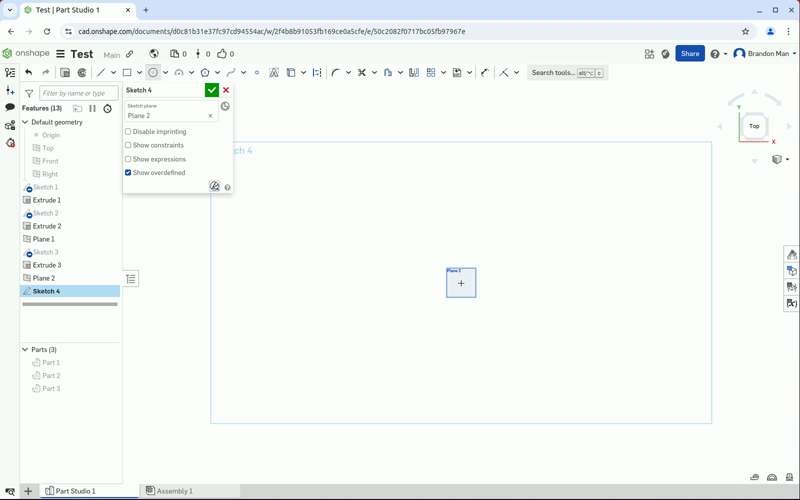
key_up(shift)
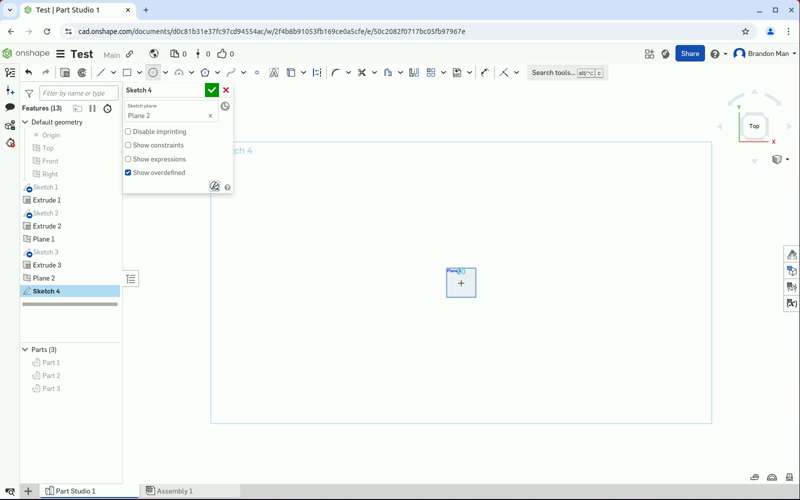
mouse_move(503, 282)
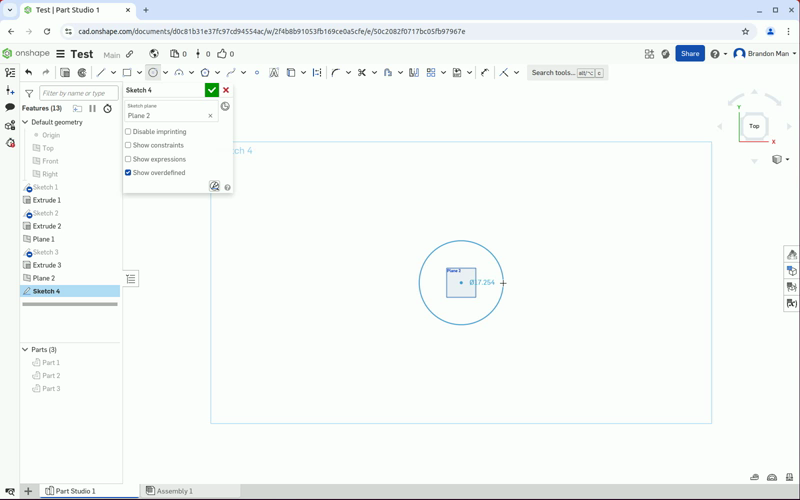
click(503, 282)
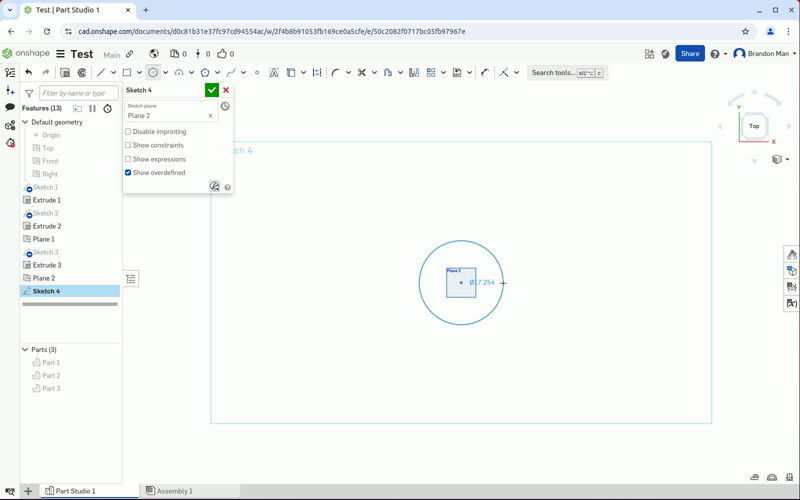
key(esc)
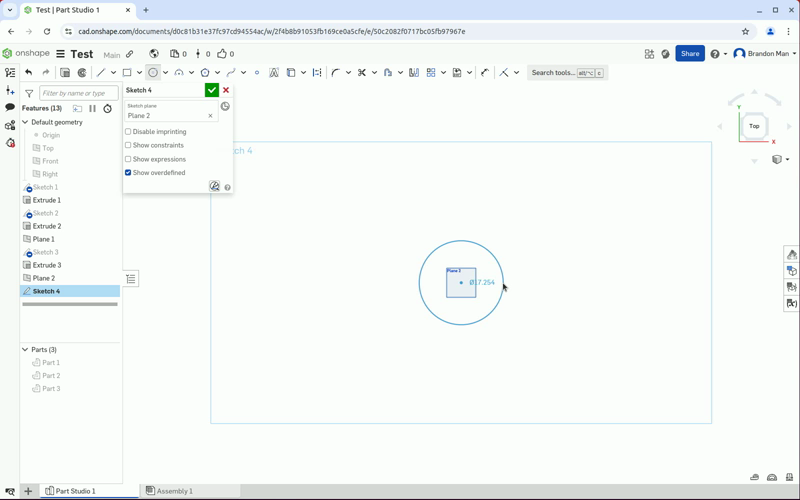
mouse_move(447, 264)
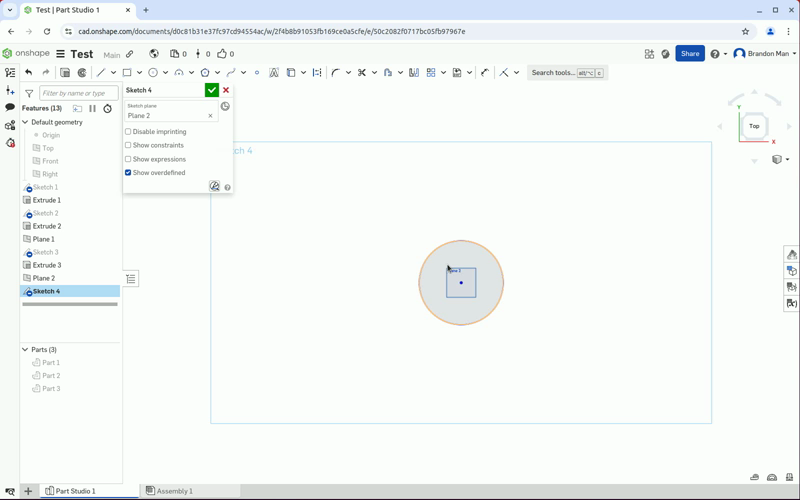
click(447, 264)
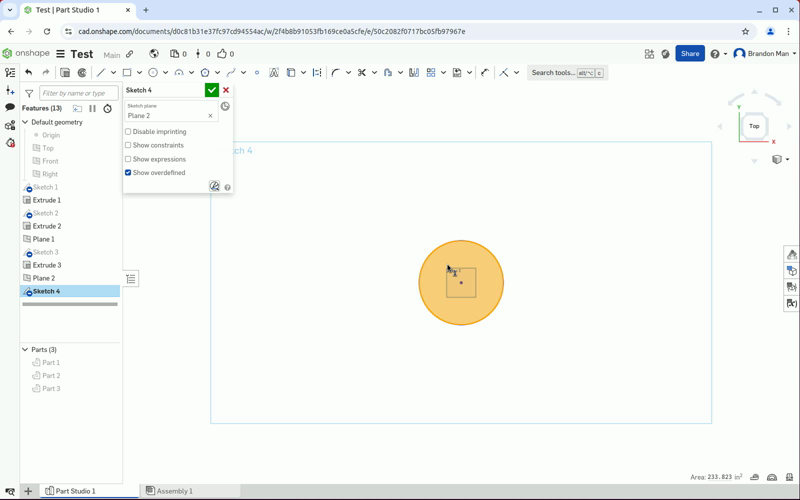
mouse_move(73, 352)
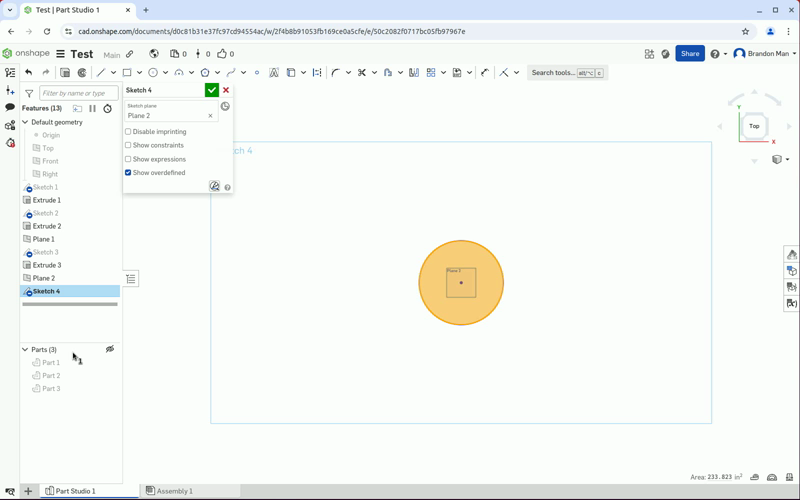
key(shift+y)
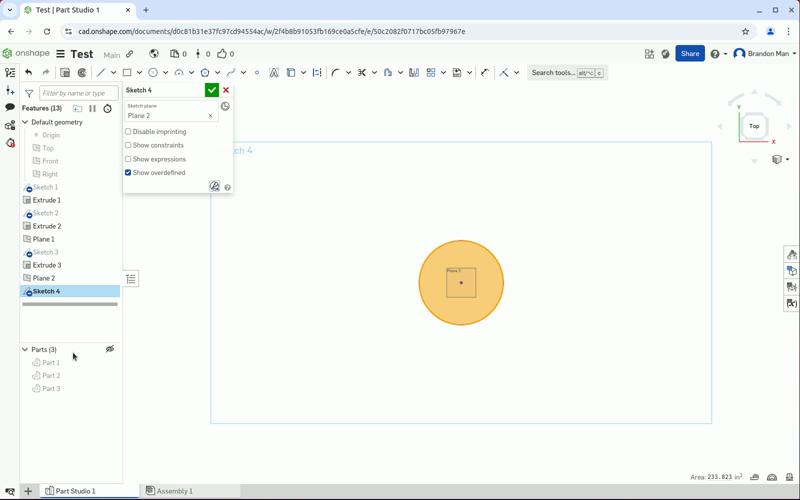
key(shift+e)
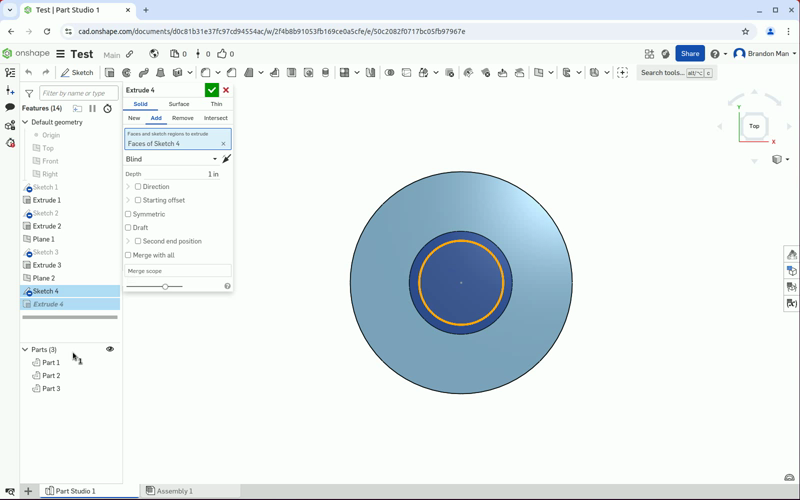
mouse_move(143, 106)
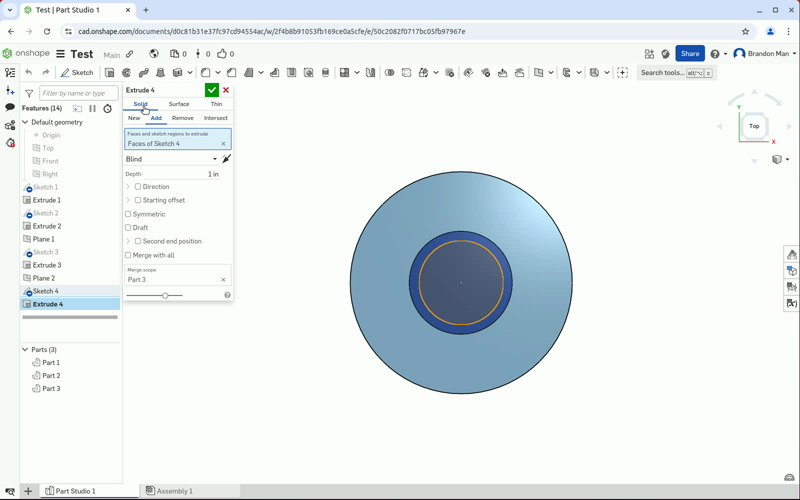
click(143, 106)
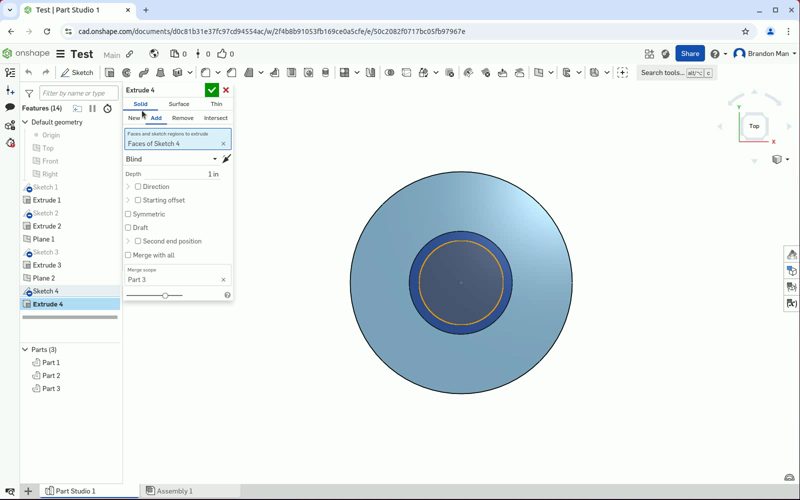
mouse_move(137, 120)
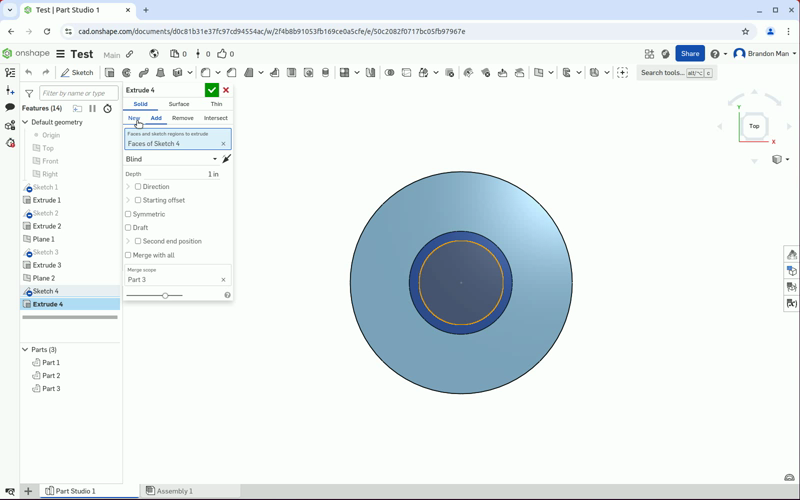
click(137, 120)
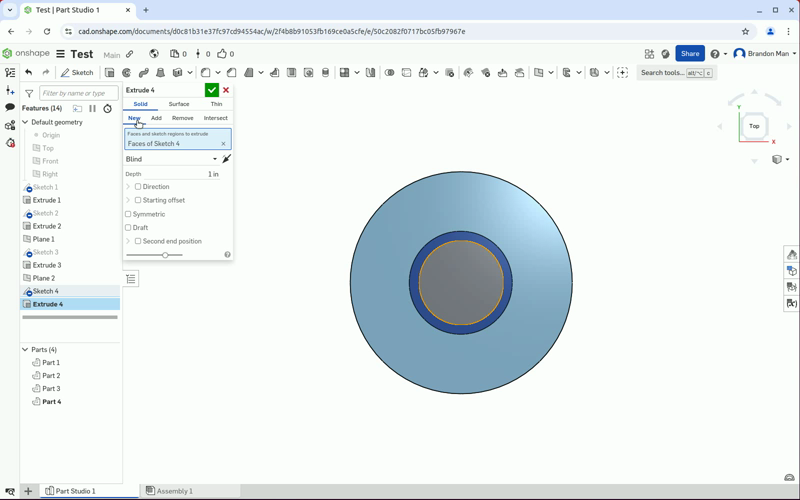
key(tab, 4)
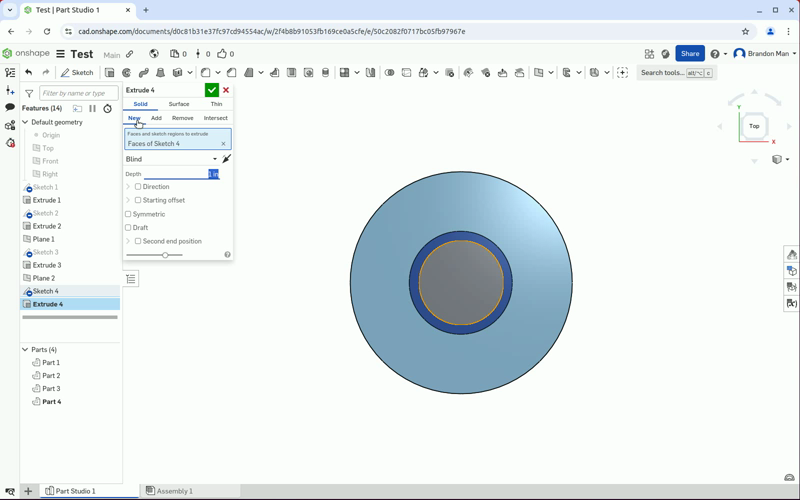
text(6.258)
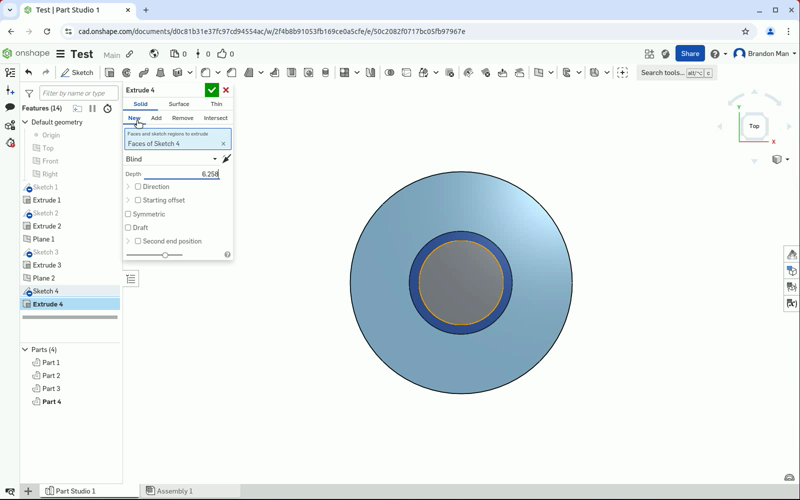
key(enter)
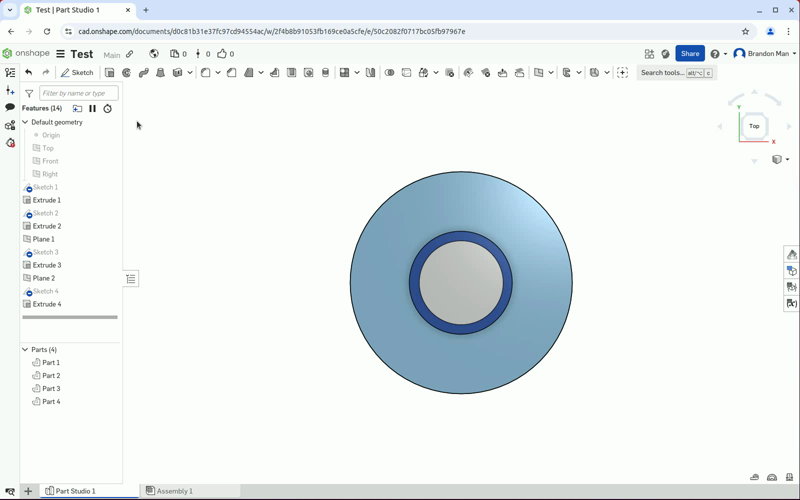
key(shift+h)
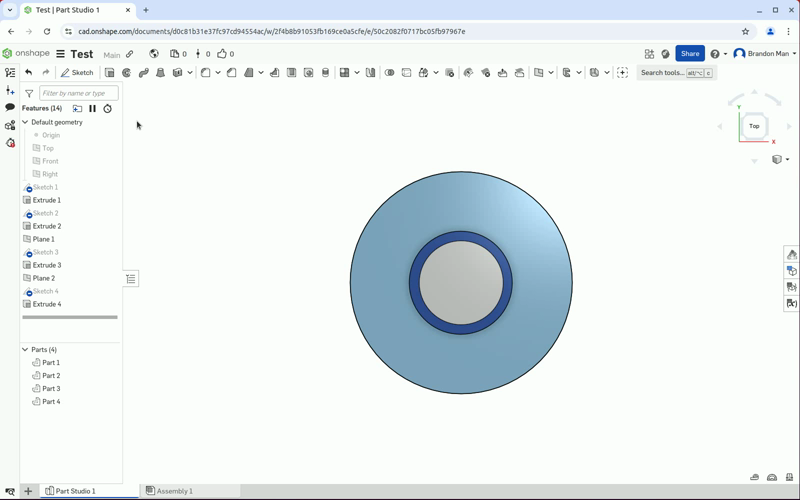
key(shift+h)
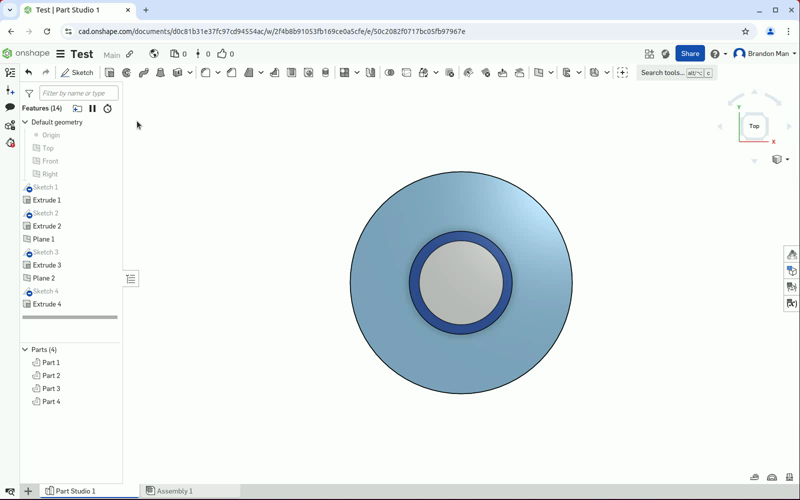
key(shift+7)
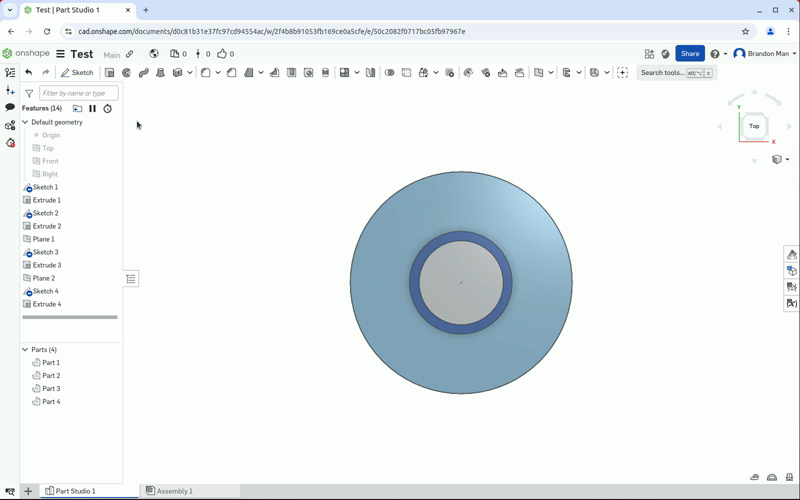
key(up, 3)
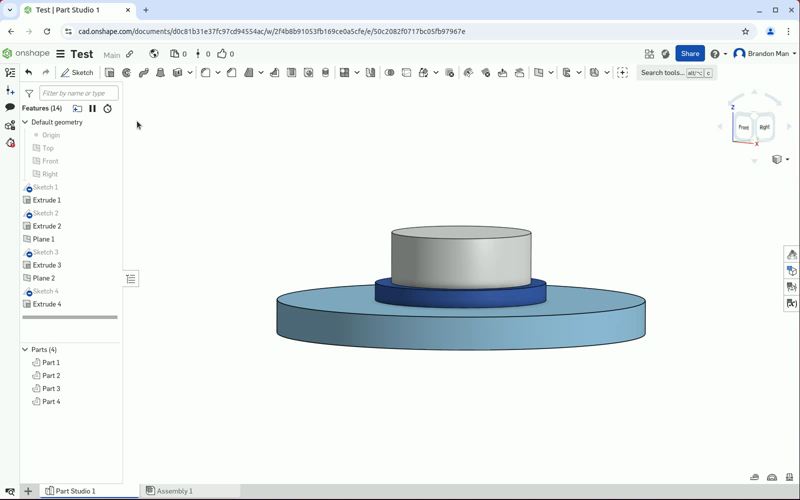
key(left, 3)
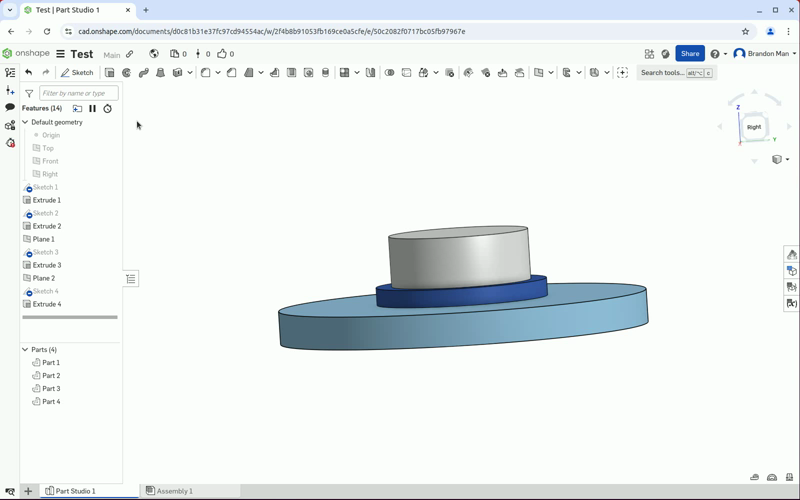
key(right, 3)
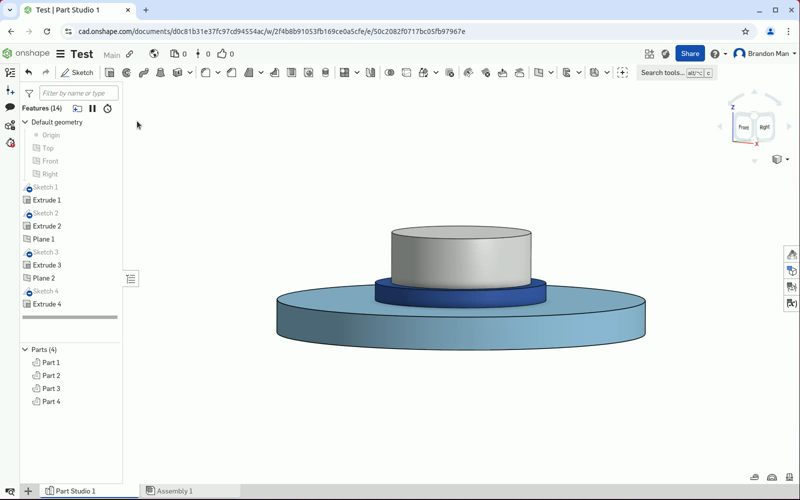
key(down, 3)
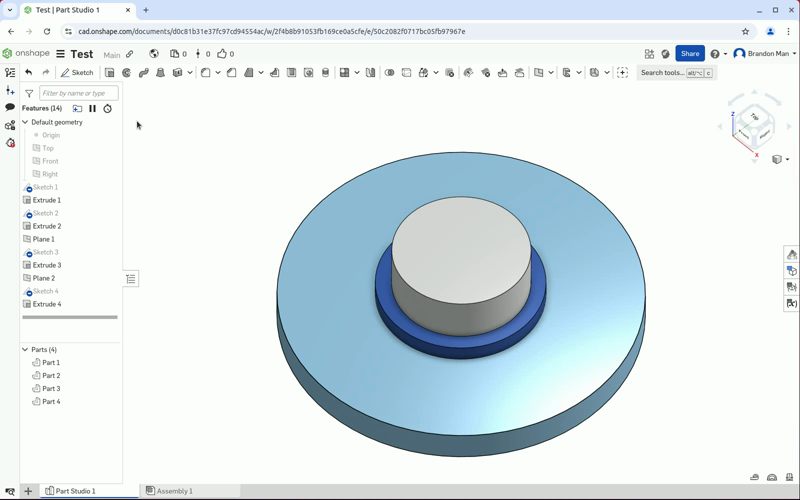
mouse_move(73, 189)
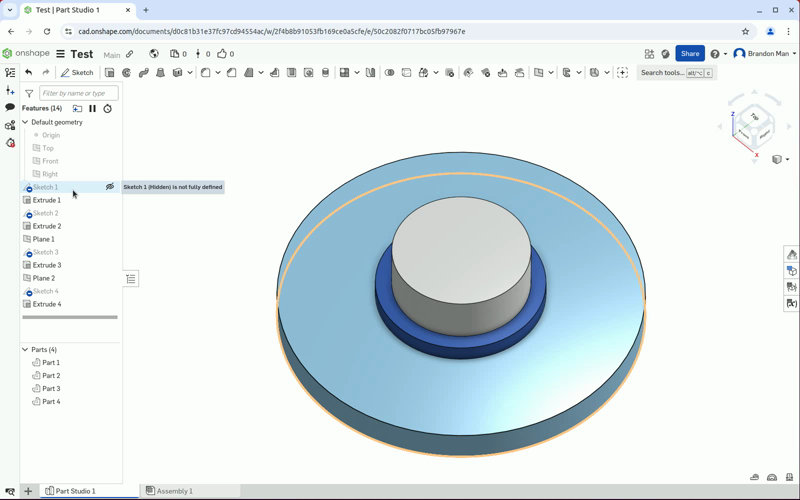
click(73, 189)